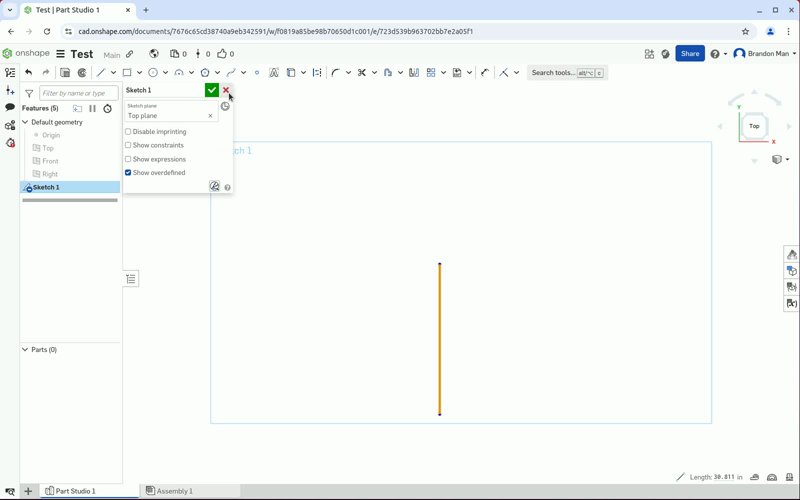
key(shift+h)
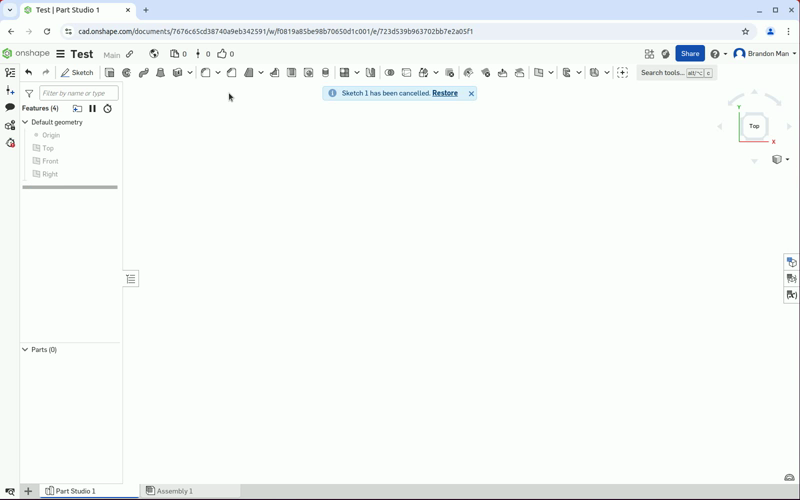
mouse_move(73, 352)
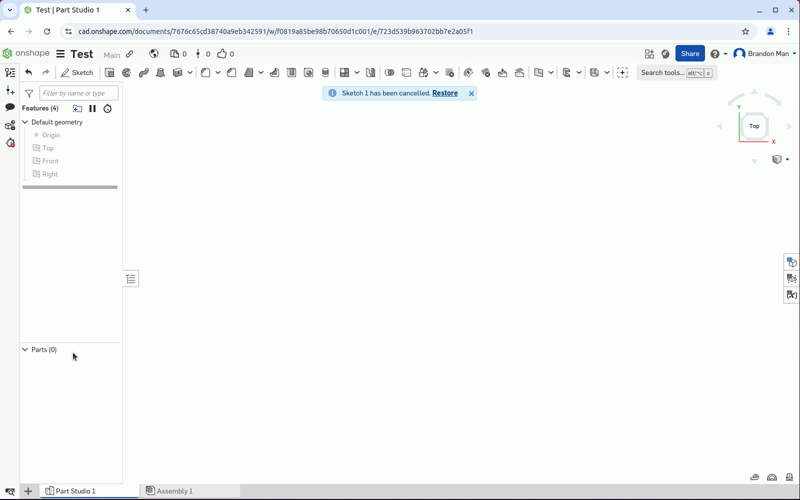
key(y)
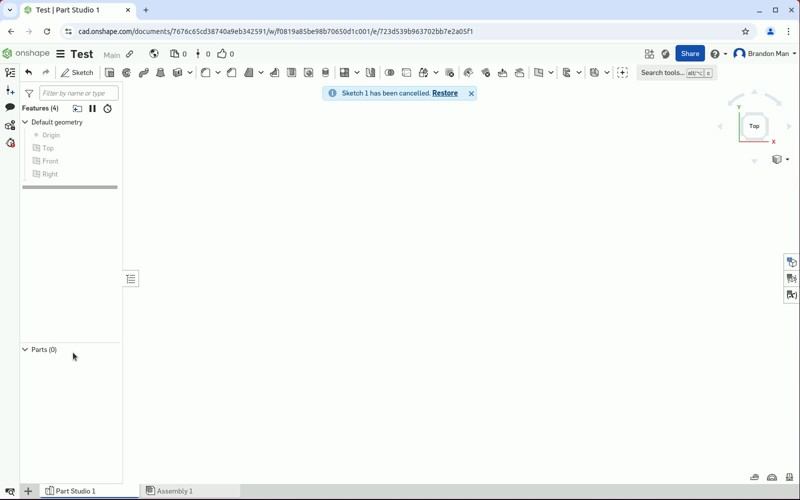
key(shift+p)
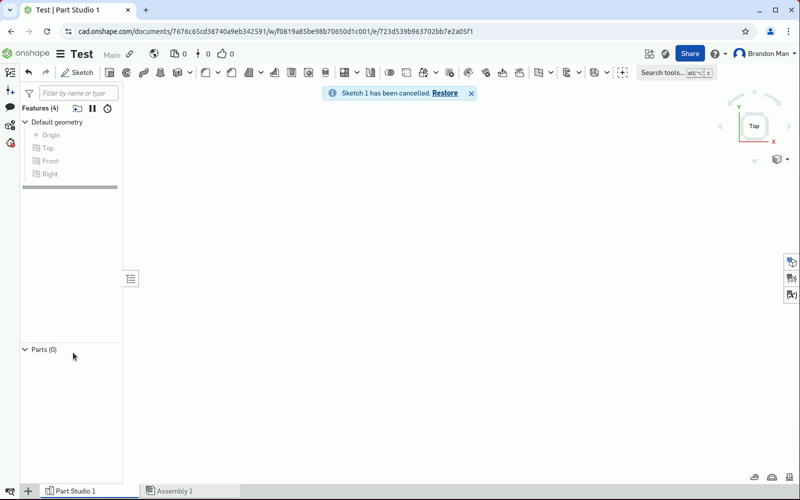
key(space)
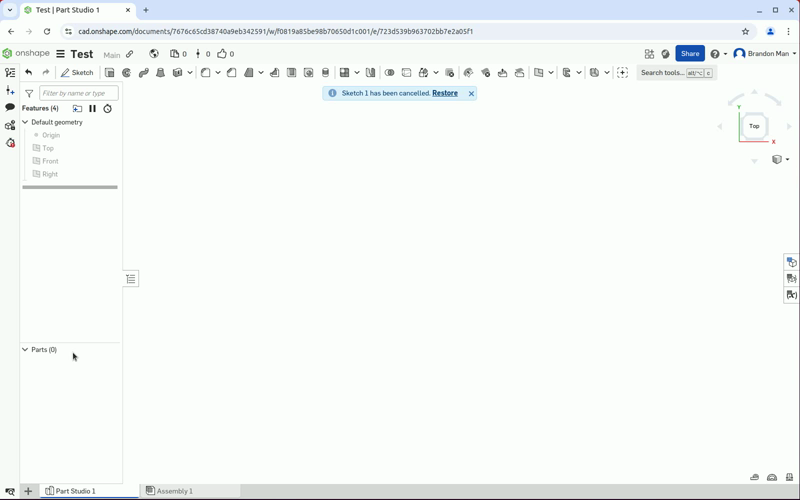
key_down(shift)
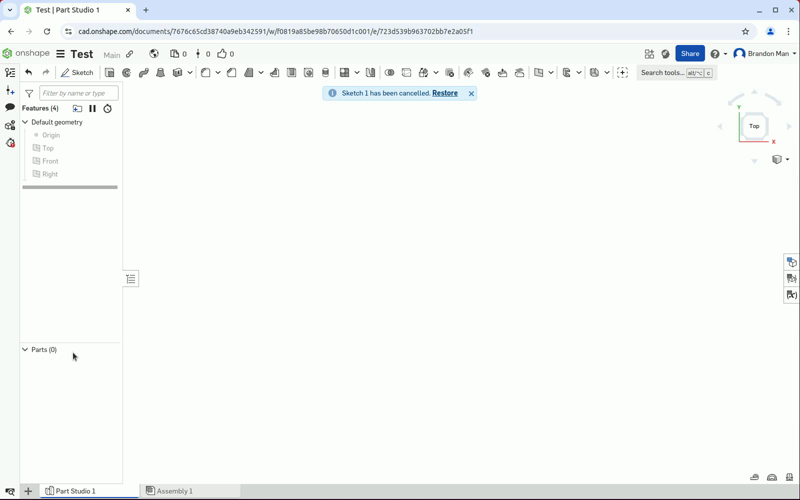
key(up)
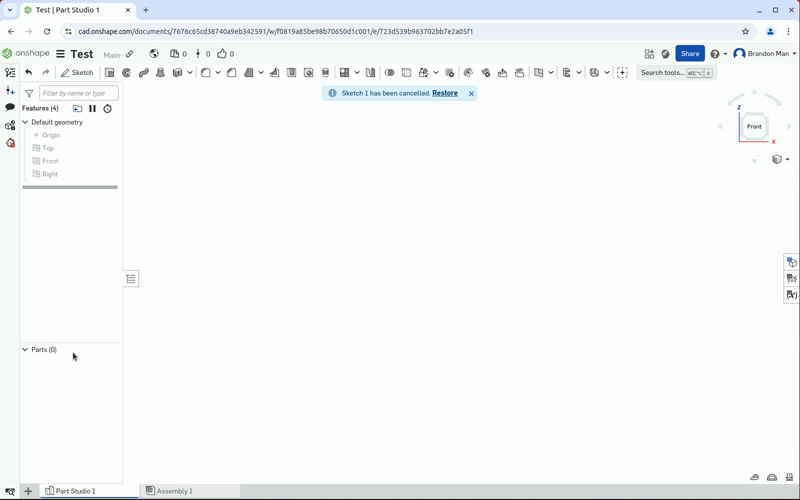
key_up(shift)
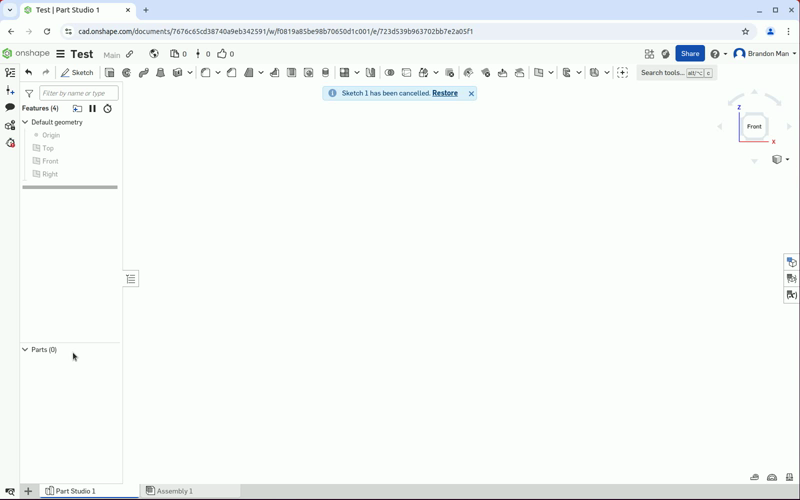
mouse_move(73, 352)
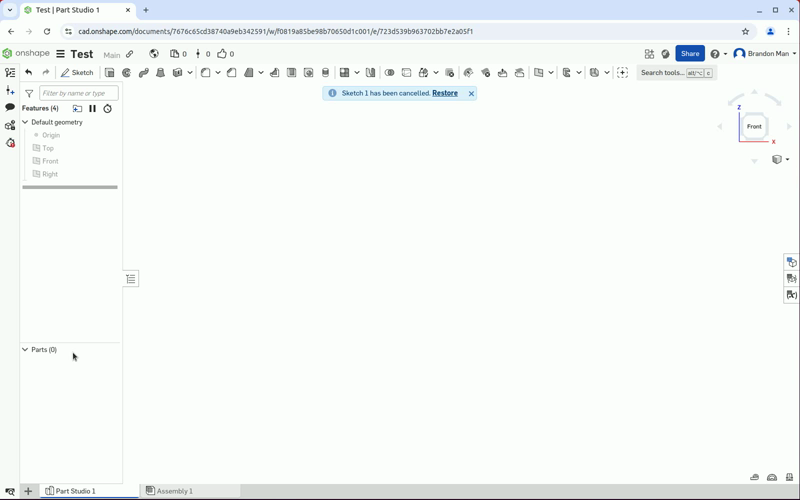
key(shift+y)
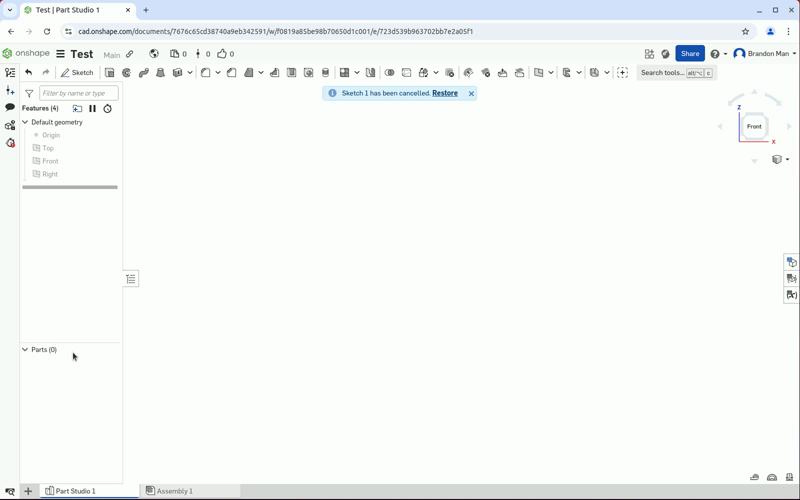
key(shift+s)
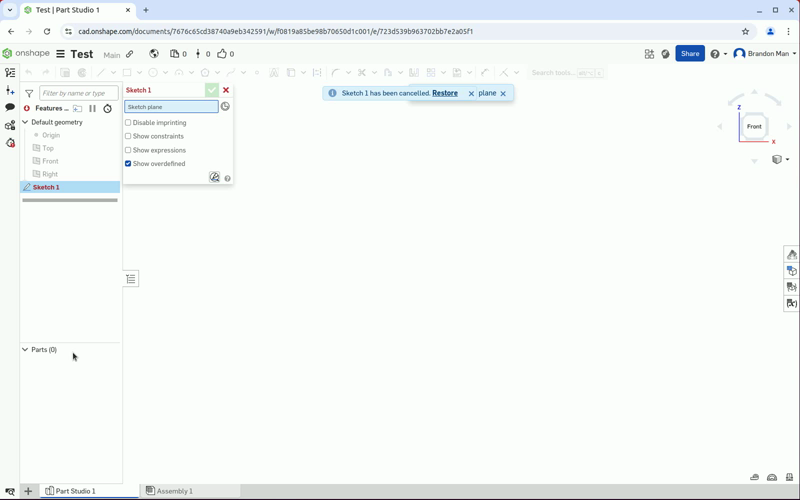
mouse_move(73, 163)
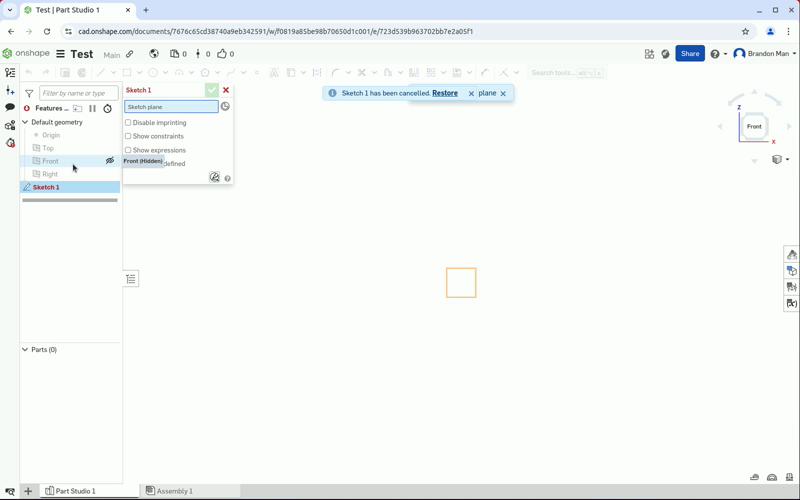
click(73, 163)
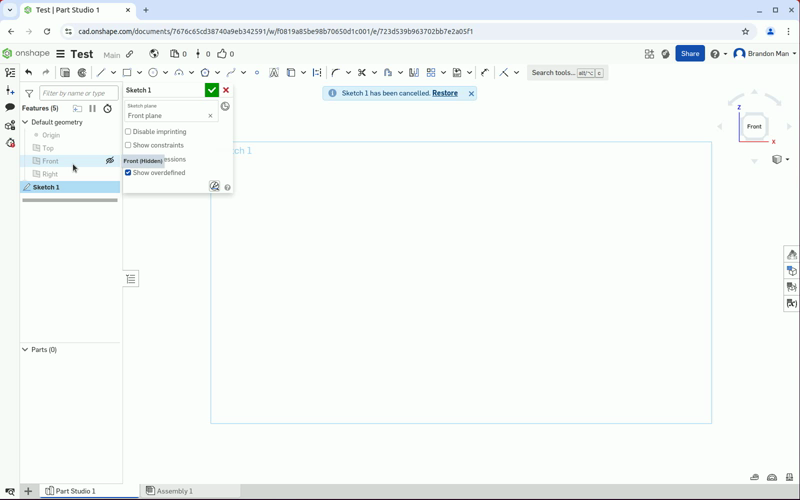
mouse_move(73, 352)
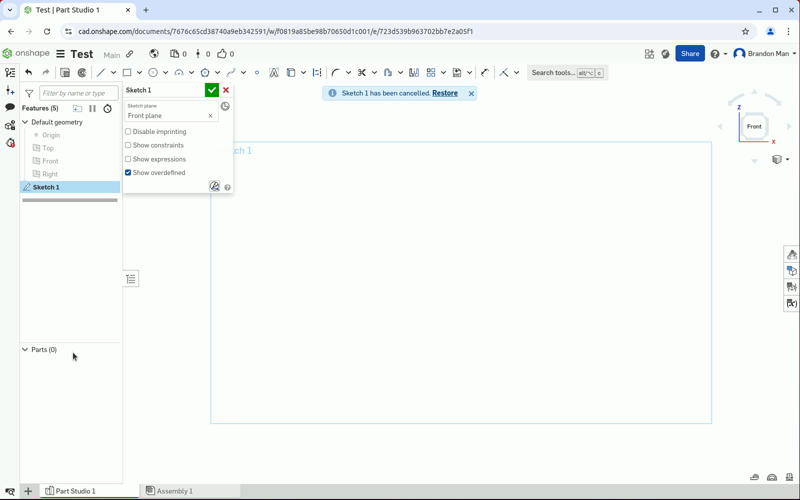
key(y)
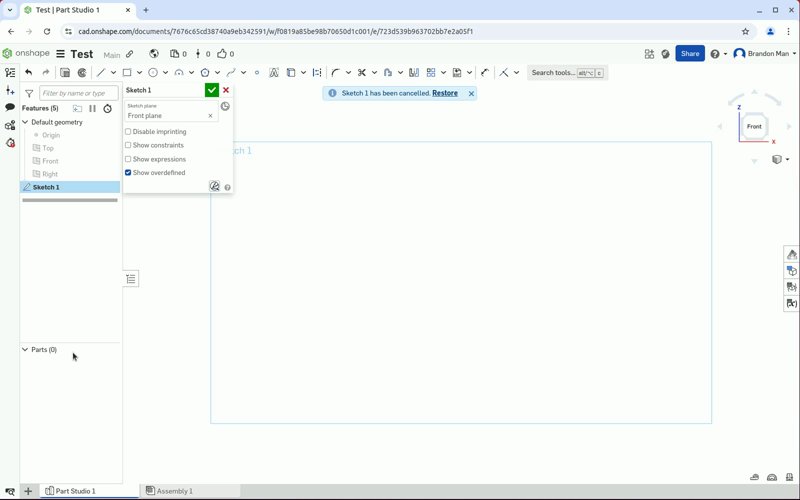
key(c)
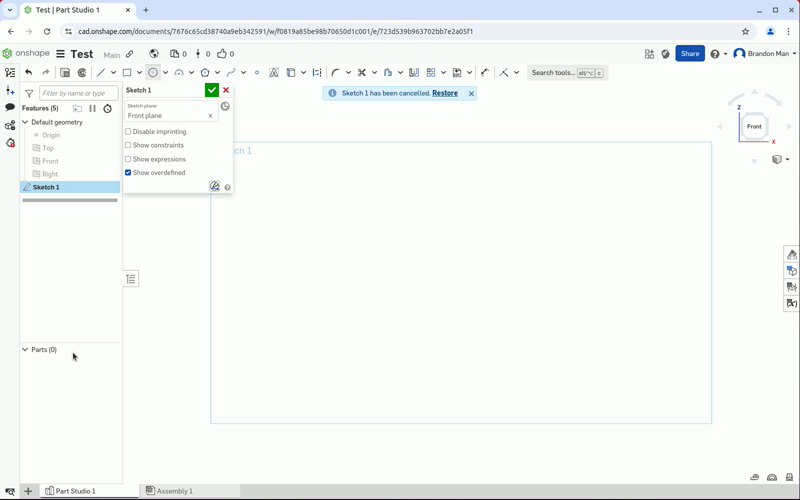
key_down(shift)
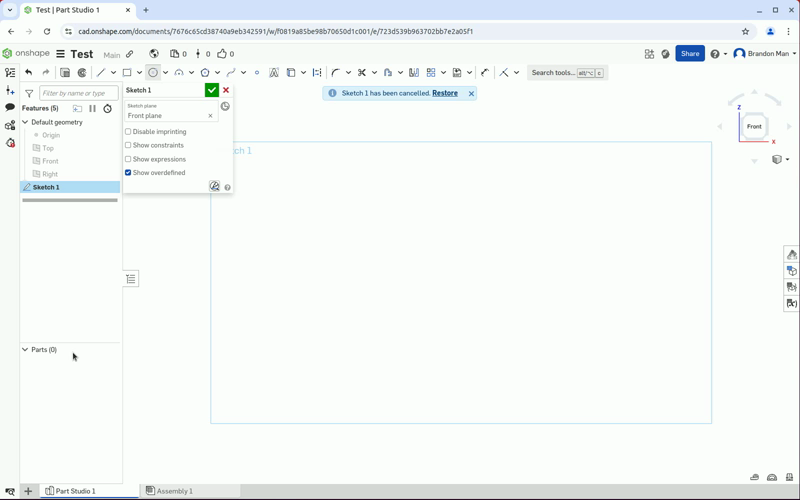
mouse_move(517, 282)
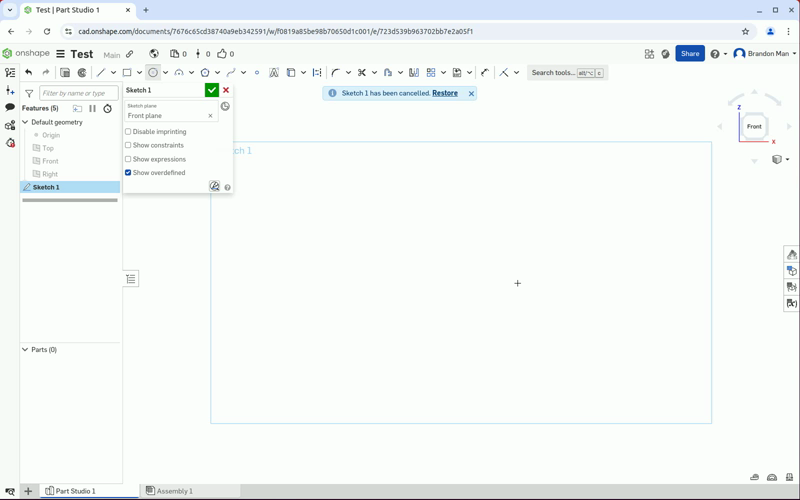
click(517, 282)
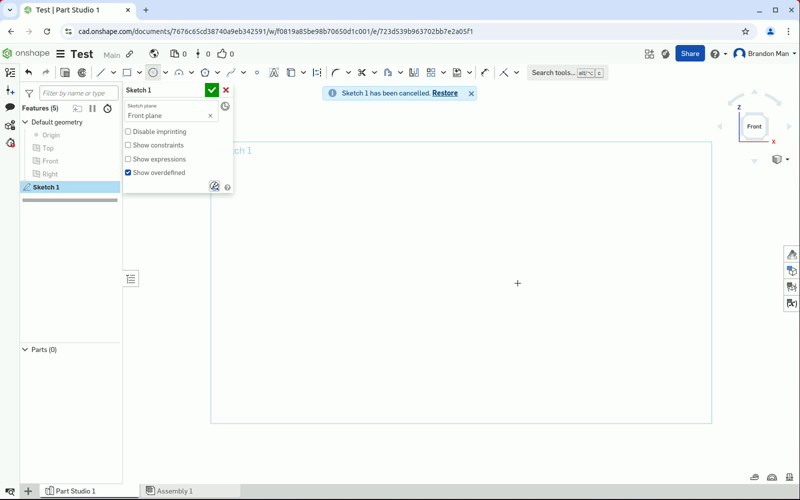
key_up(shift)
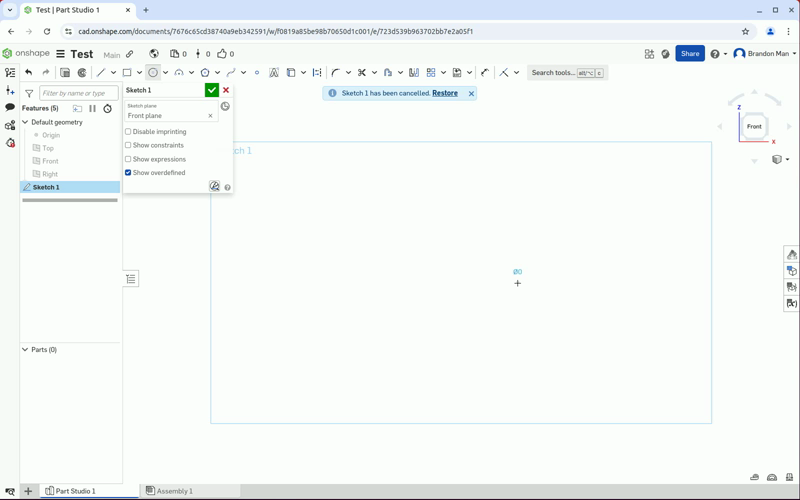
mouse_move(574, 282)
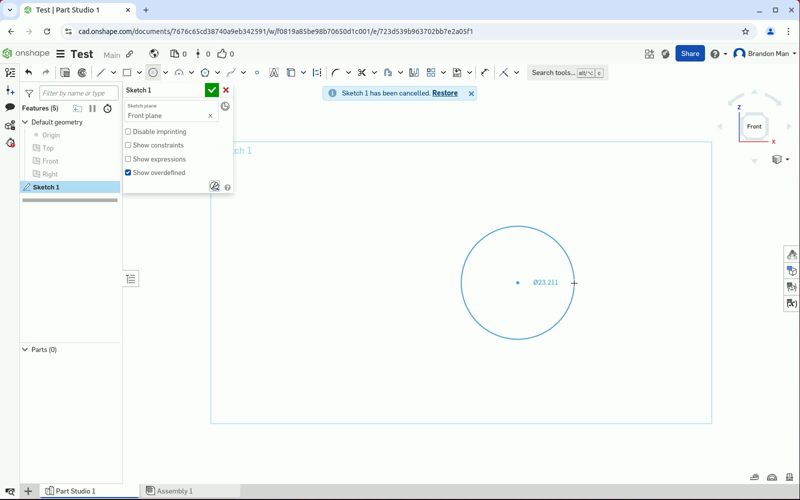
click(574, 282)
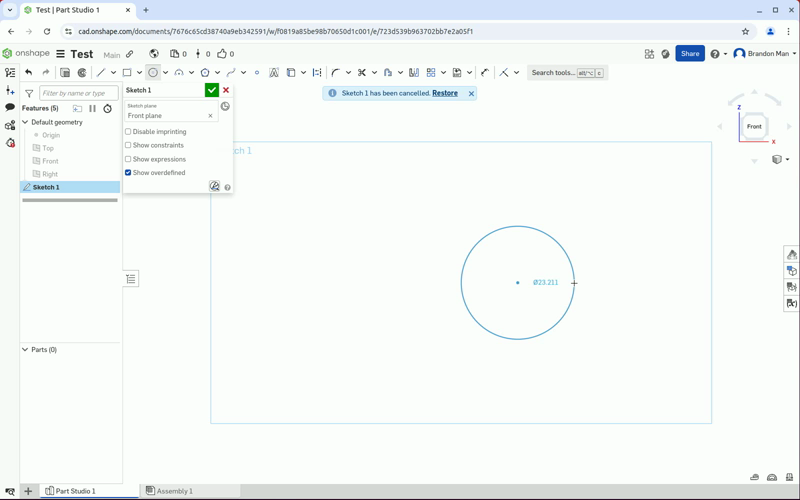
key(esc)
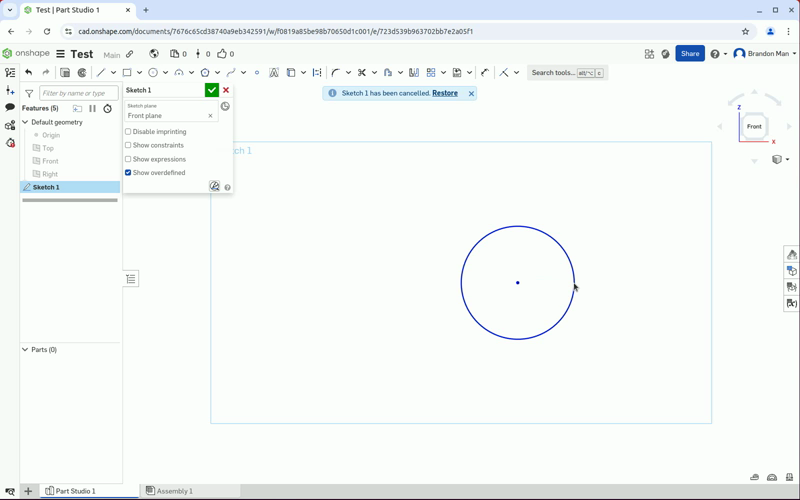
mouse_move(491, 243)
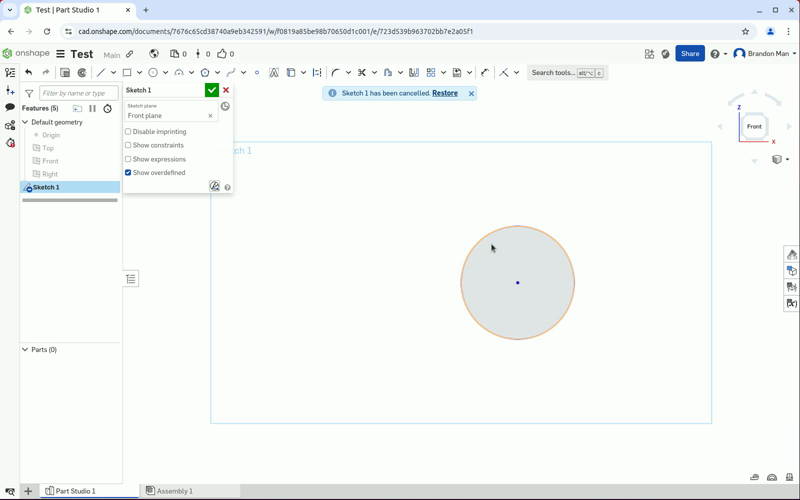
click(491, 243)
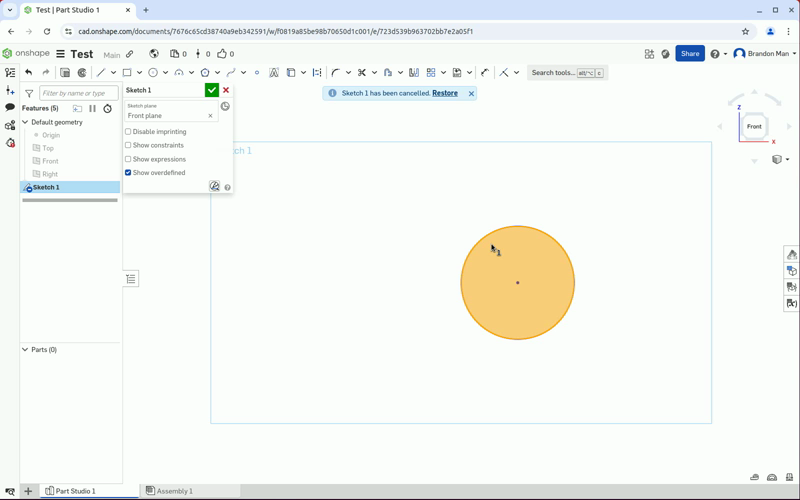
mouse_move(73, 352)
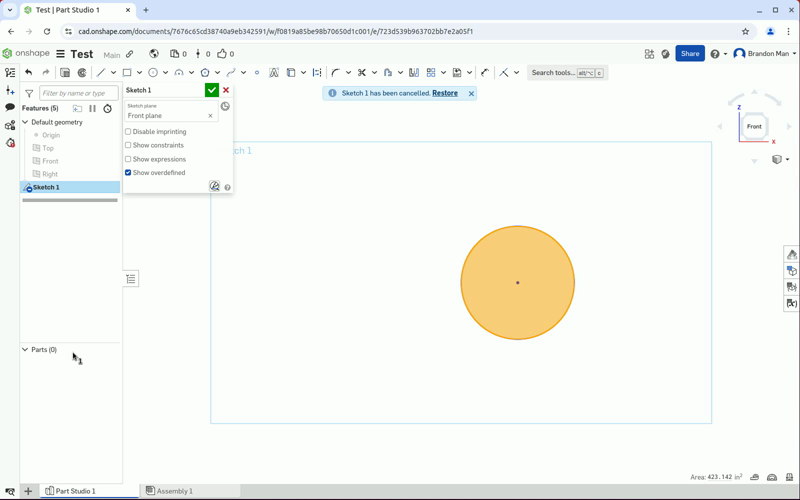
key(shift+y)
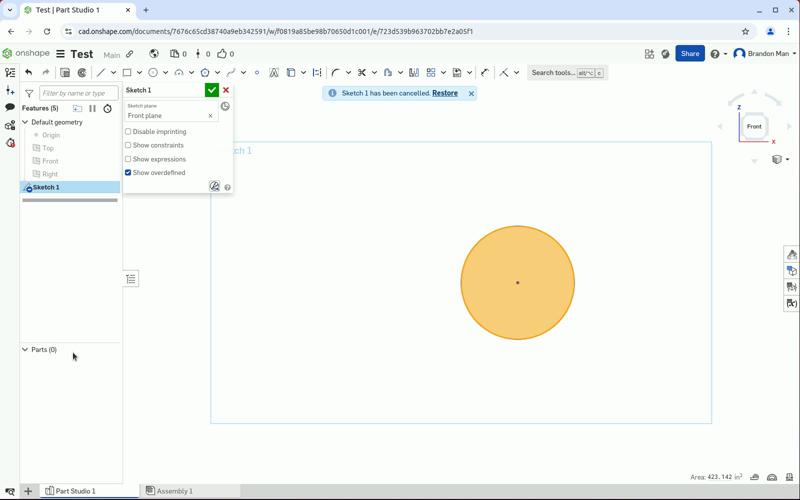
key(shift+e)
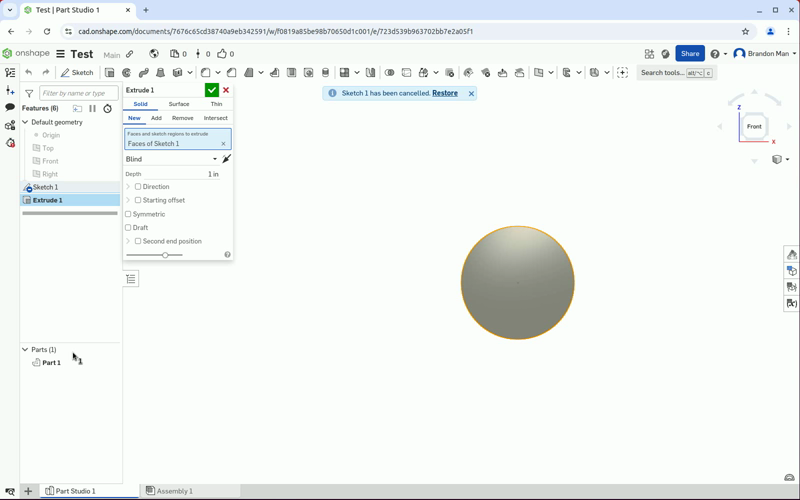
mouse_move(143, 106)
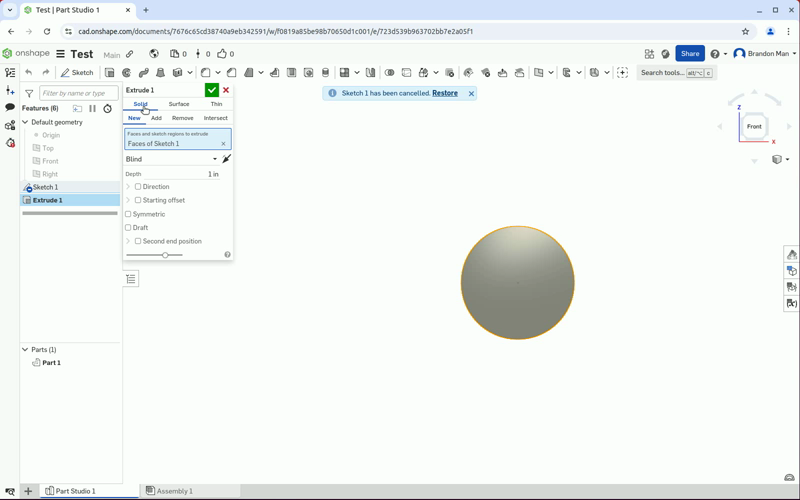
click(143, 106)
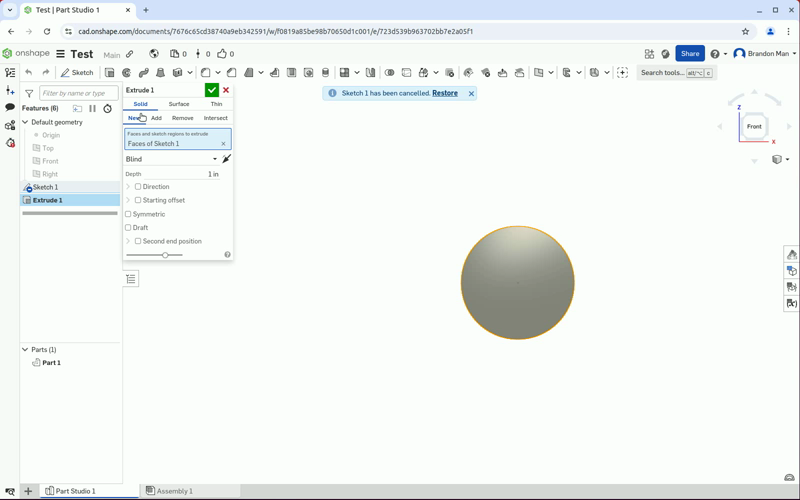
mouse_move(137, 120)
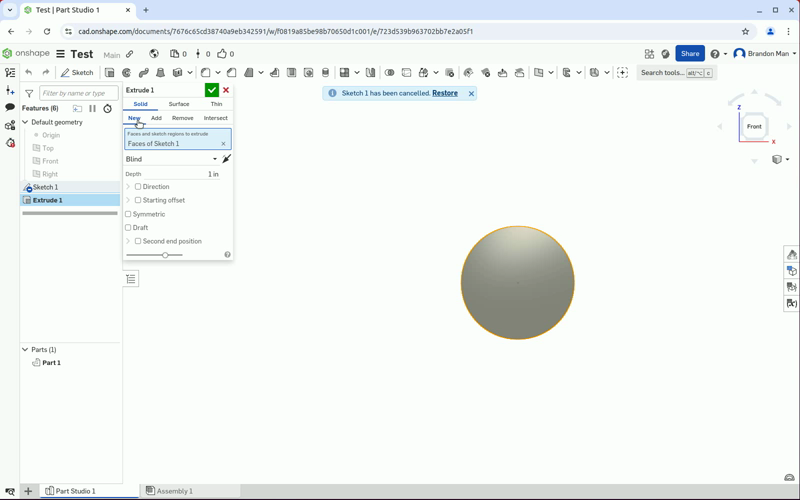
click(137, 120)
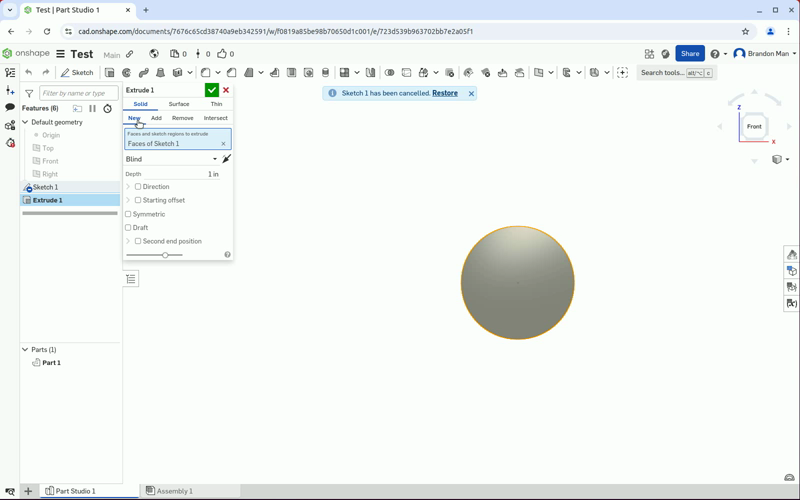
key(tab, 4)
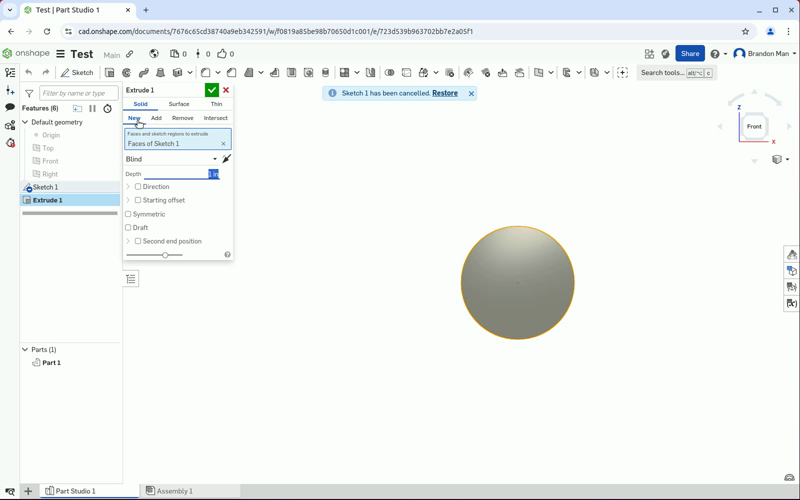
text(4.333)
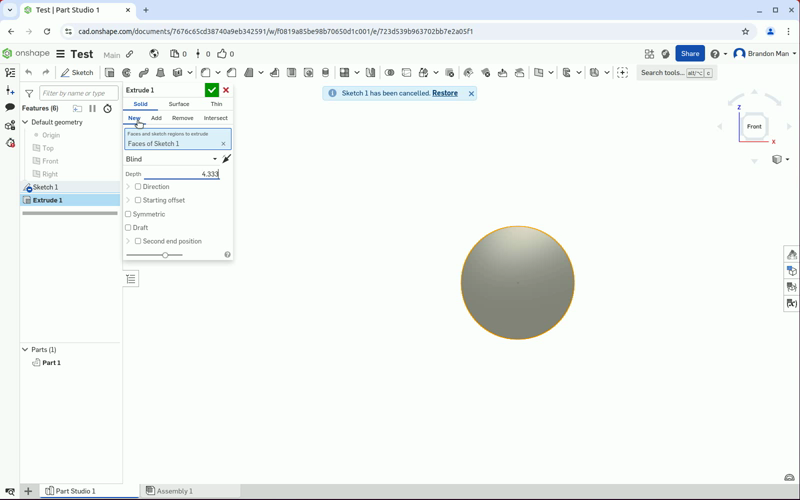
key(enter)
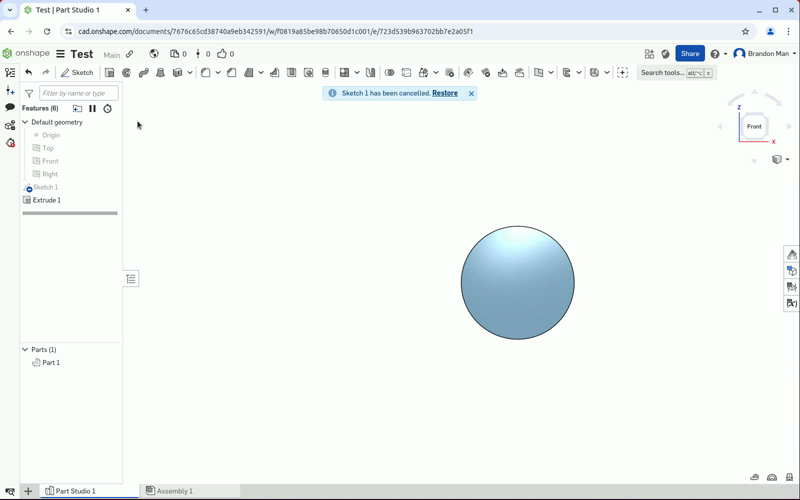
key(shift+h)
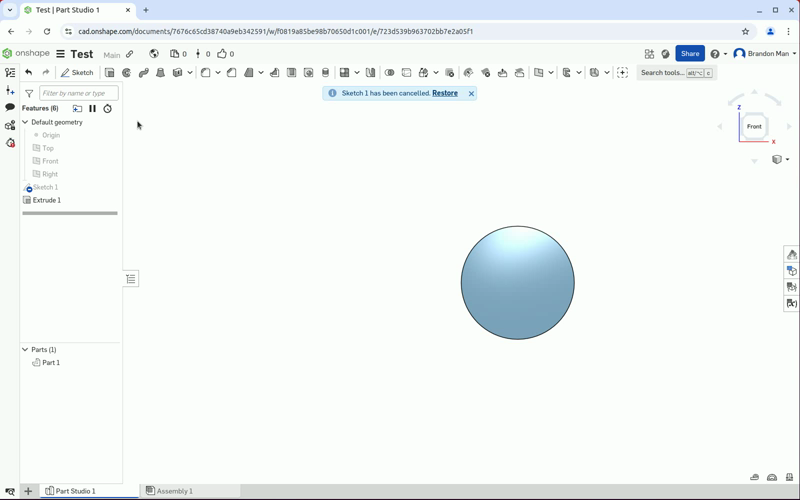
key(shift+h)
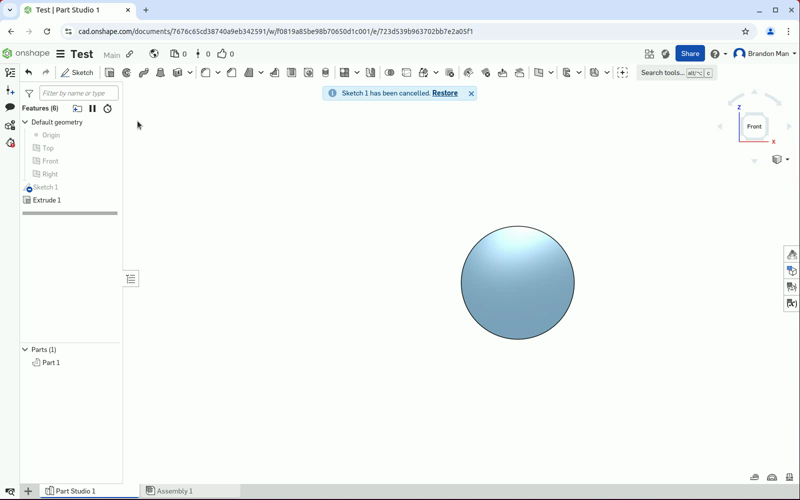
mouse_move(73, 189)
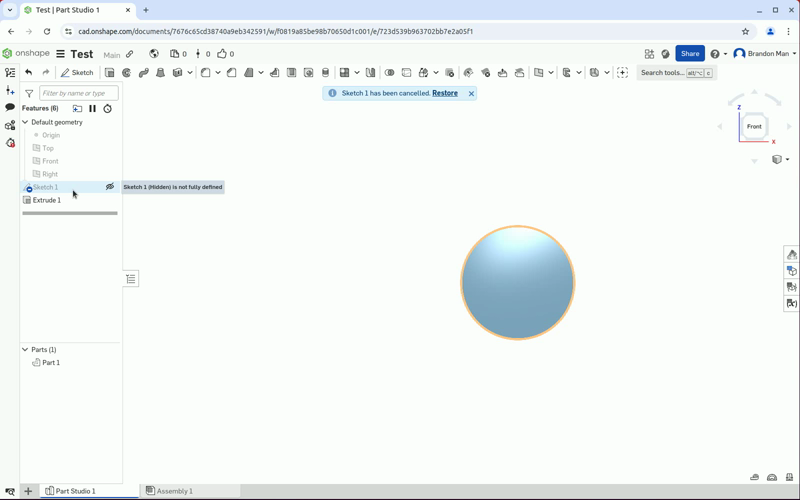
click(73, 189)
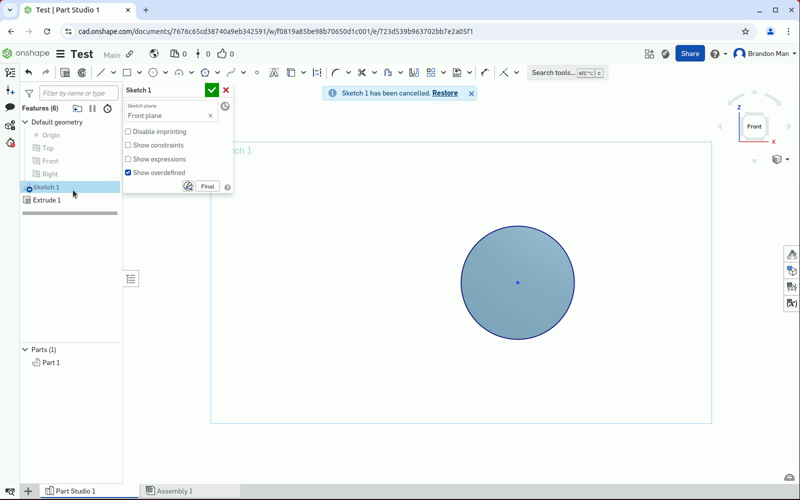
mouse_move(229, 92)
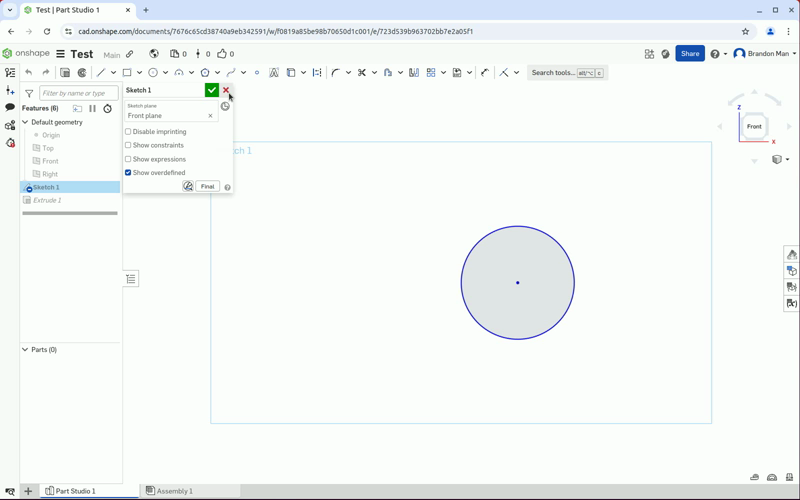
click(229, 92)
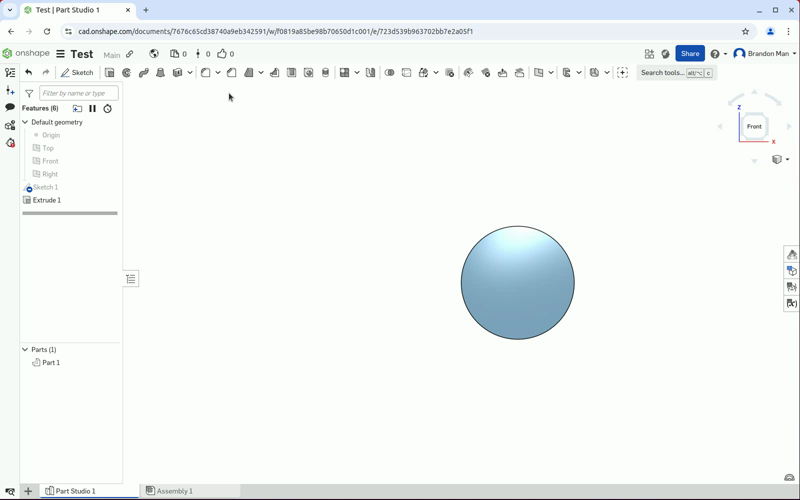
mouse_move(541, 75)
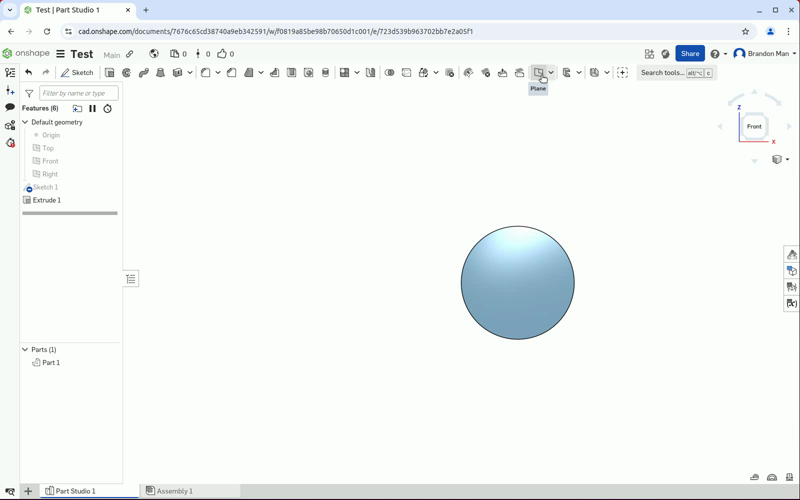
click(541, 75)
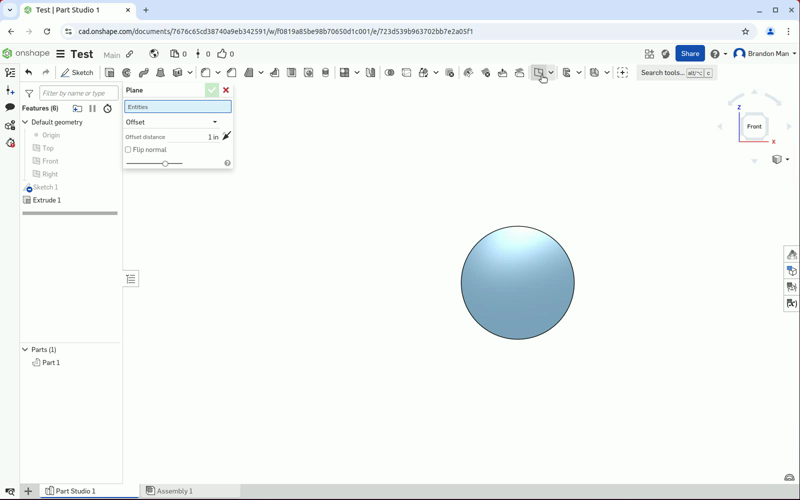
mouse_move(73, 163)
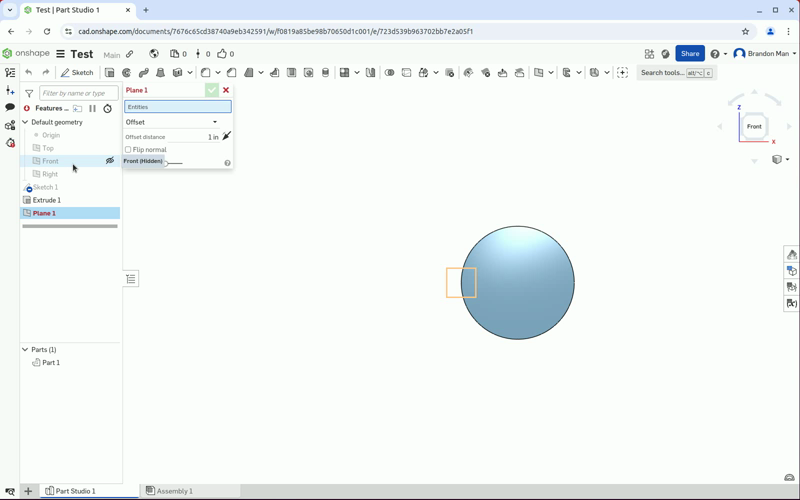
click(73, 163)
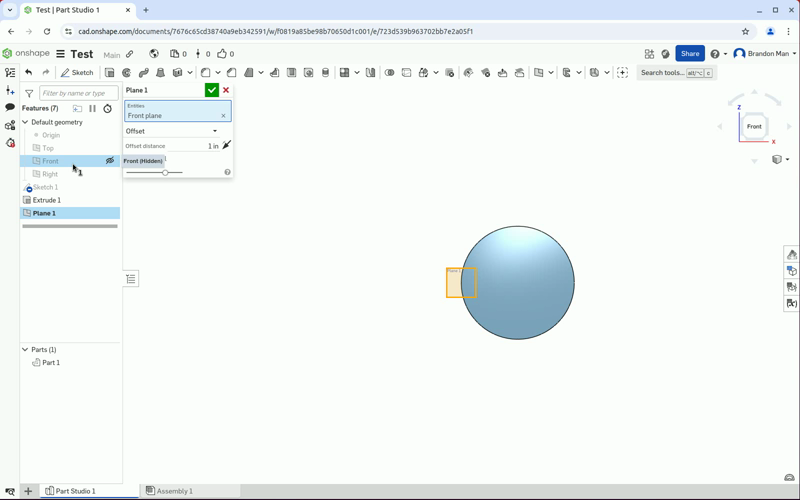
key(tab, 2)
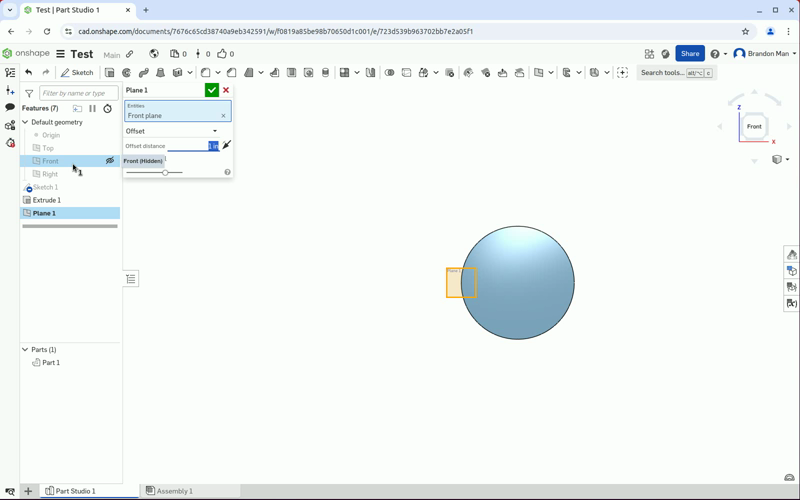
text(4.344)
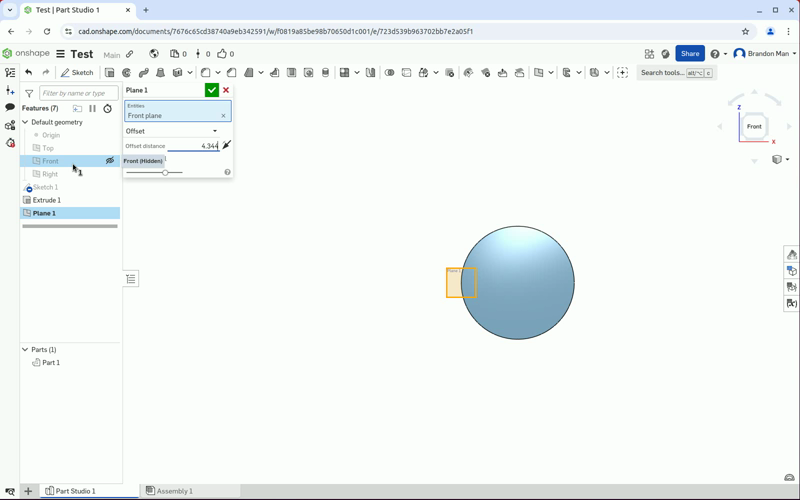
key(enter, 2)
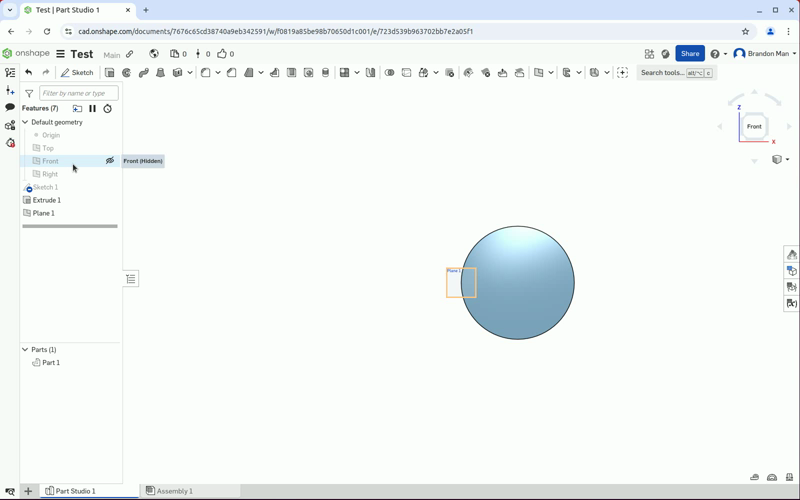
key(shift+s)
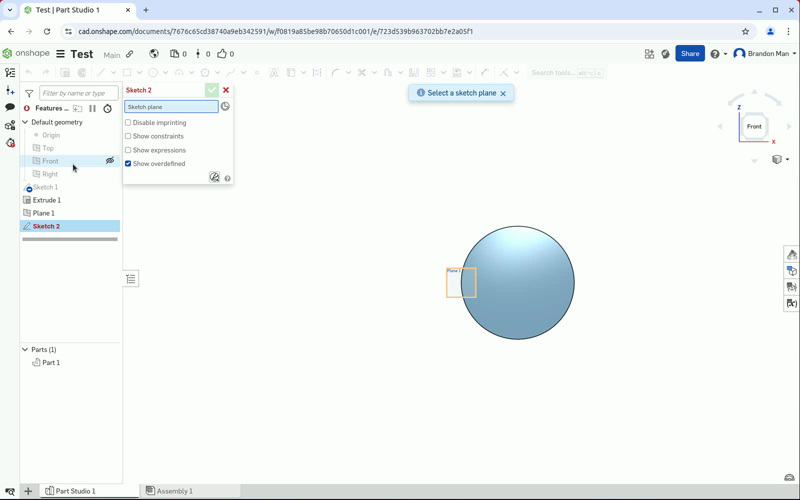
mouse_move(73, 215)
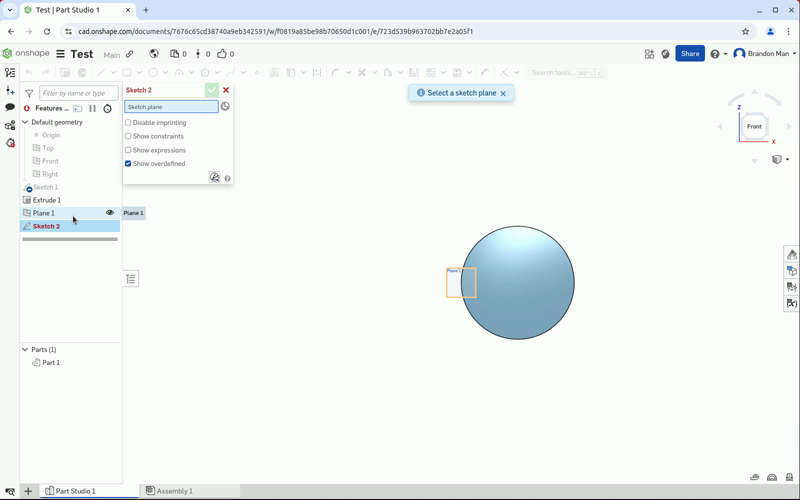
click(73, 215)
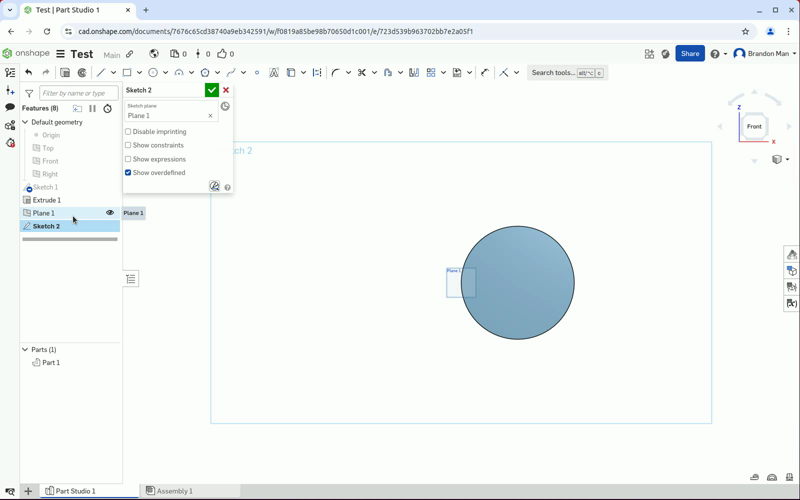
mouse_move(73, 352)
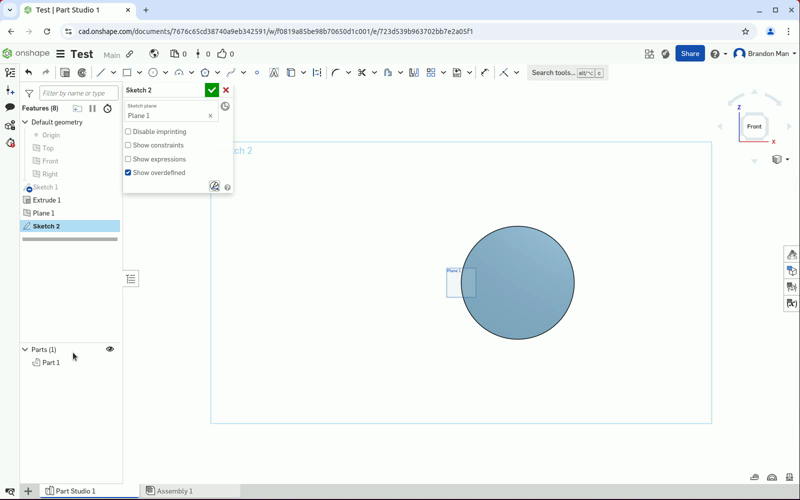
key(y)
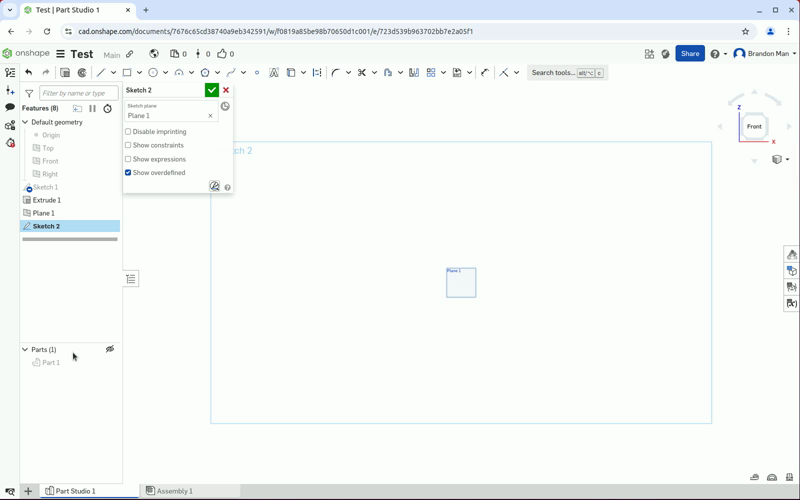
key(l)
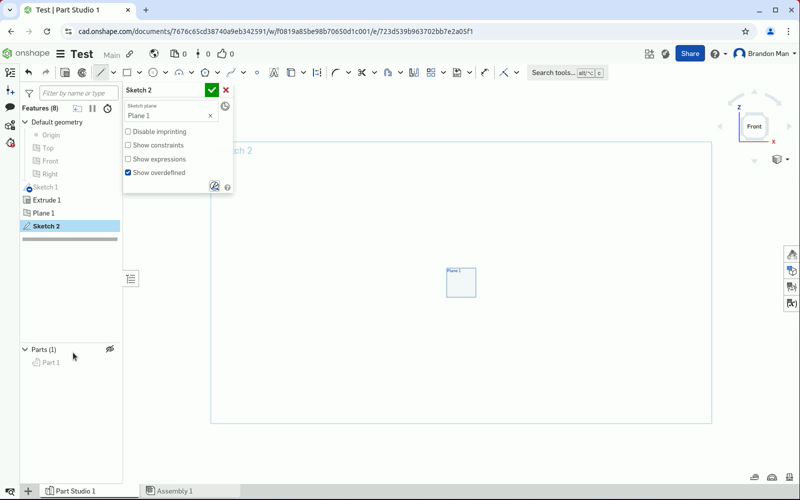
key_down(shift)
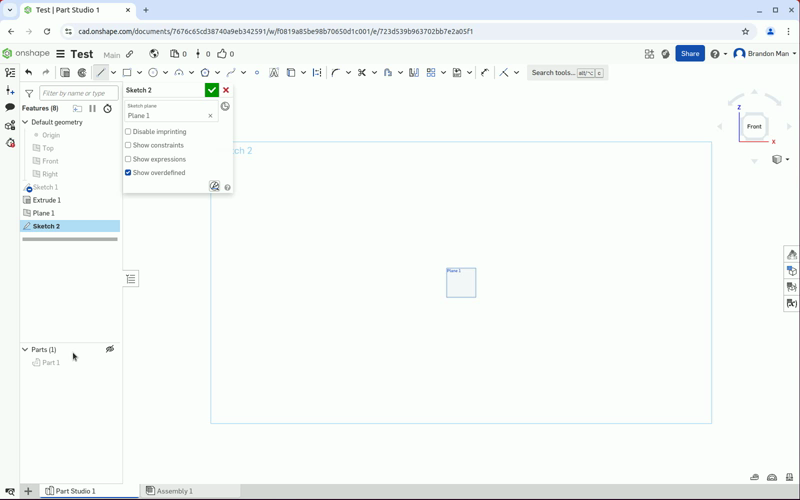
mouse_move(504, 298)
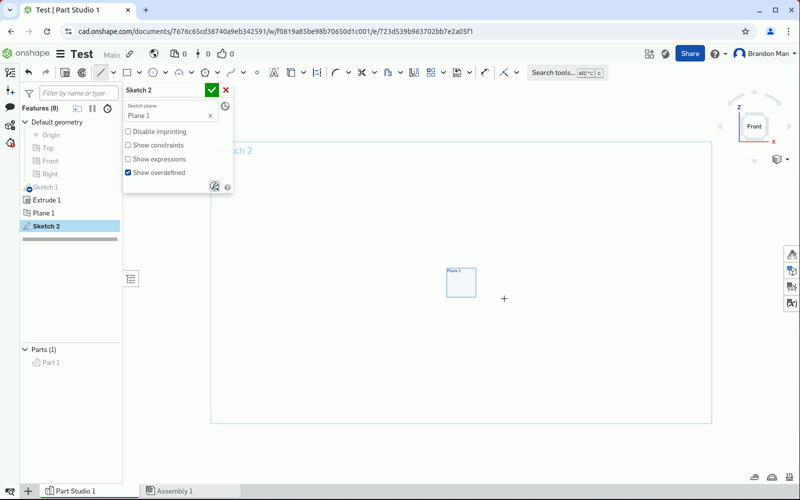
click(504, 298)
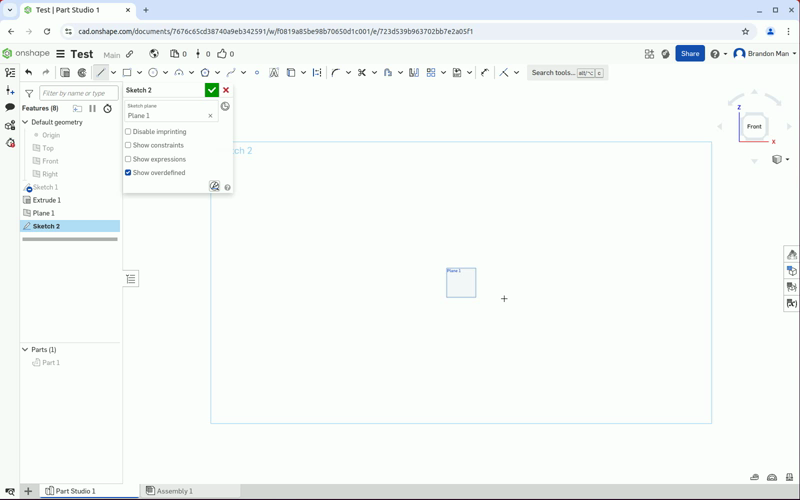
key_up(shift)
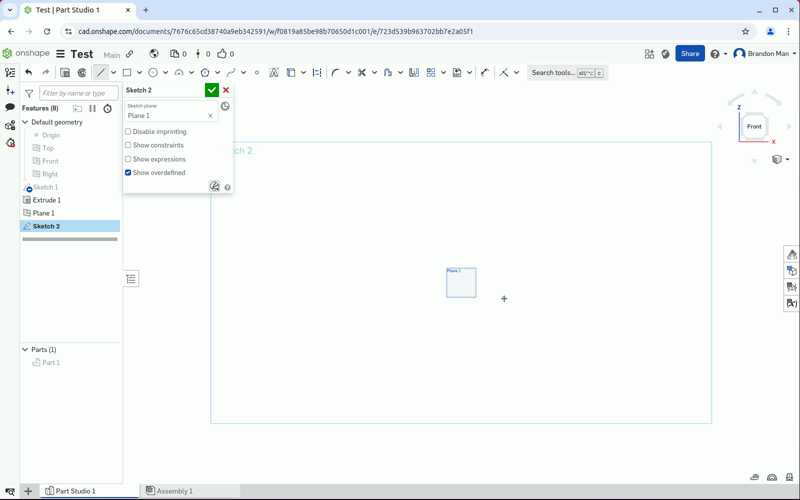
key_down(shift)
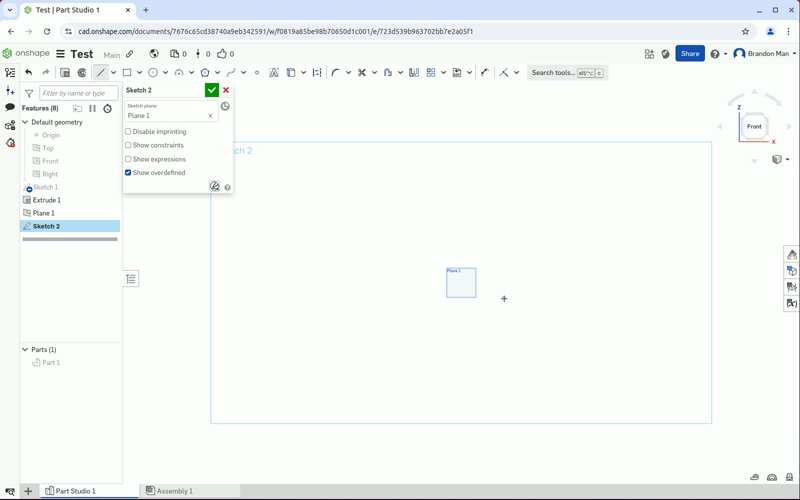
mouse_move(534, 298)
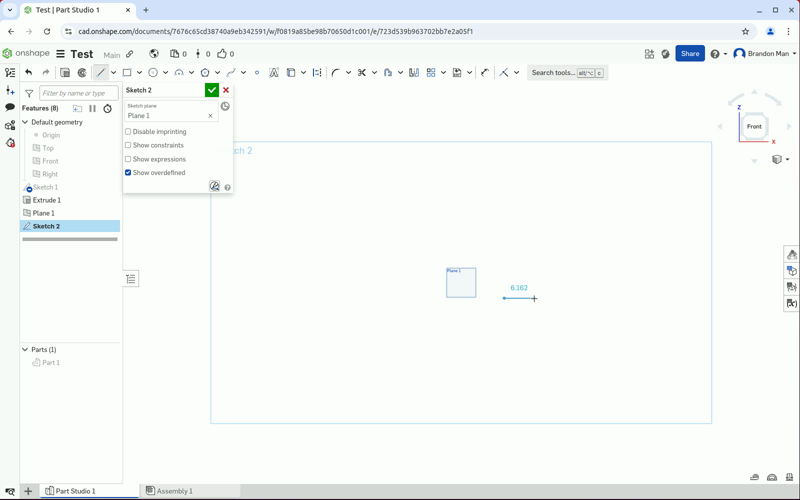
mouse_move(530, 298)
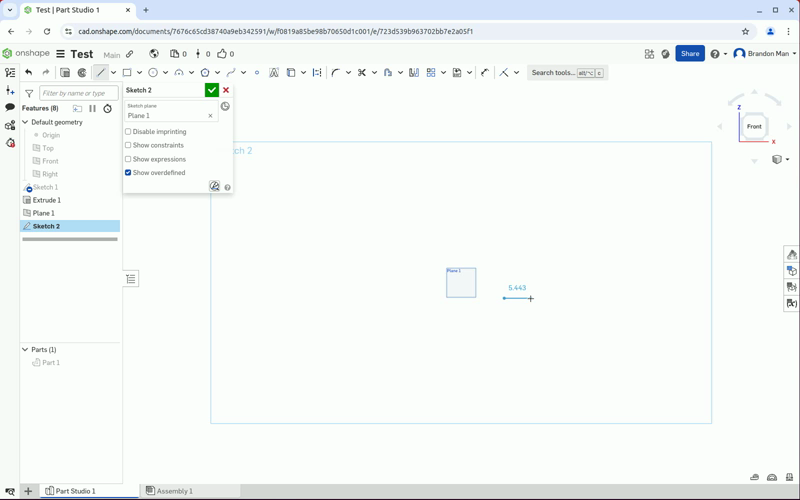
click(530, 298)
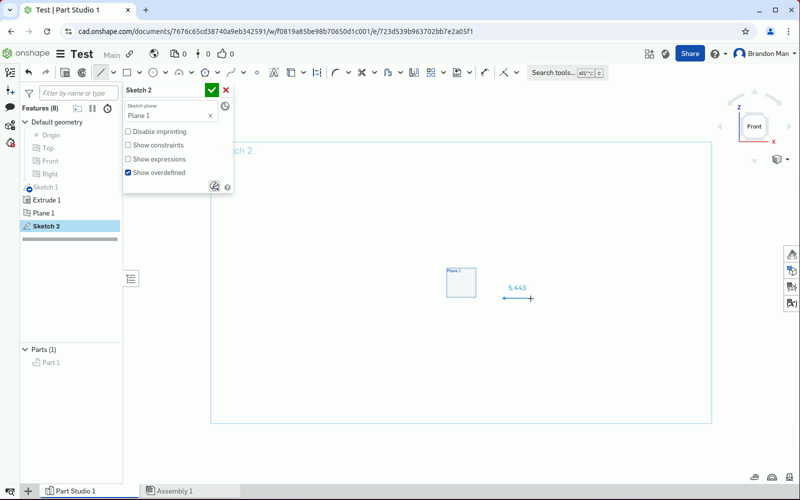
key_up(shift)
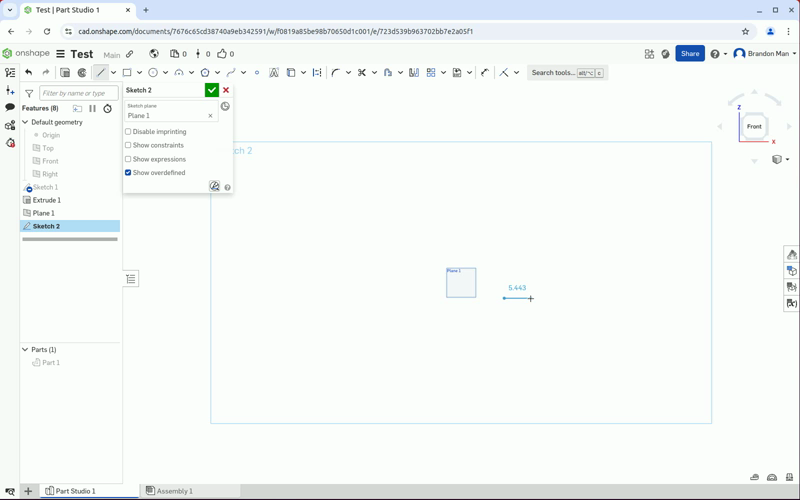
key_down(shift)
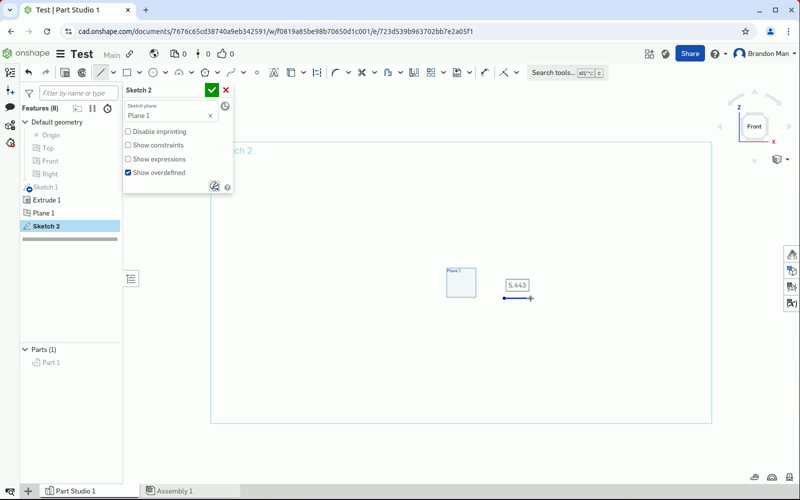
mouse_move(560, 298)
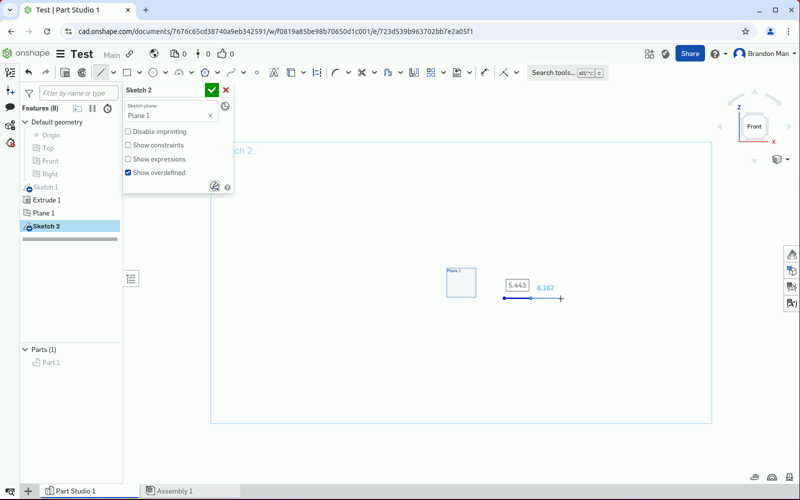
mouse_move(530, 267)
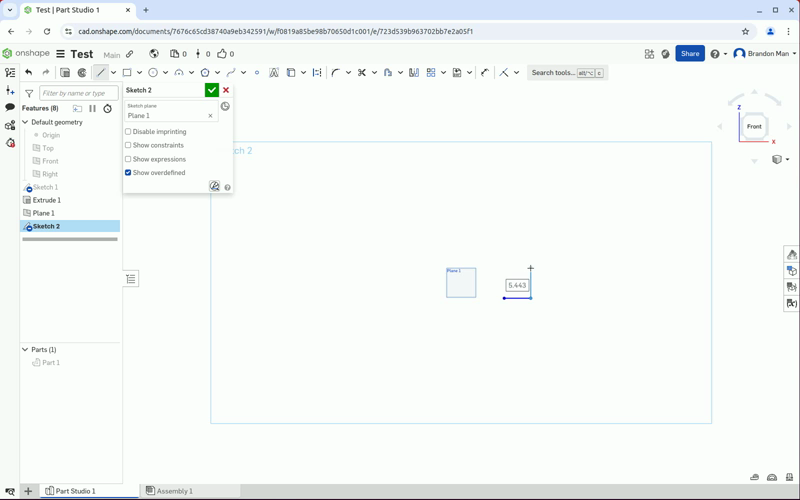
click(530, 267)
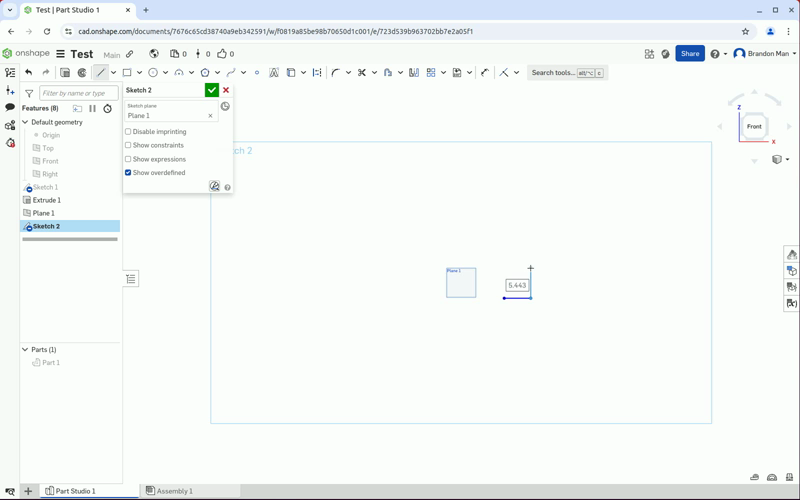
key_up(shift)
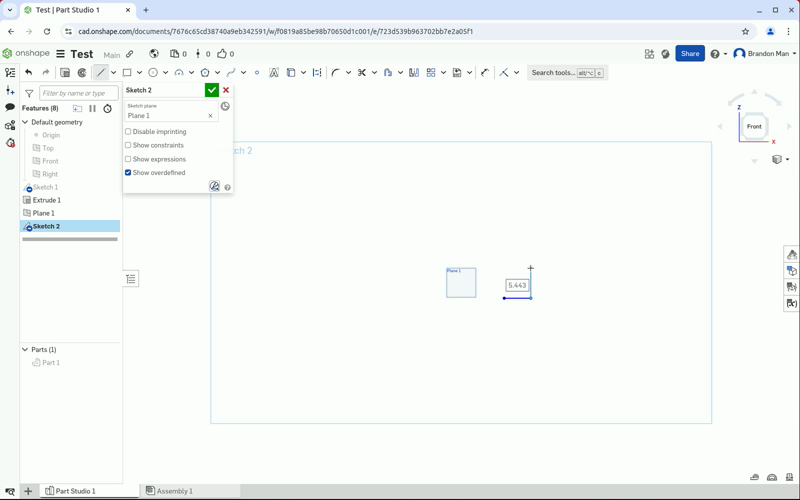
key_down(shift)
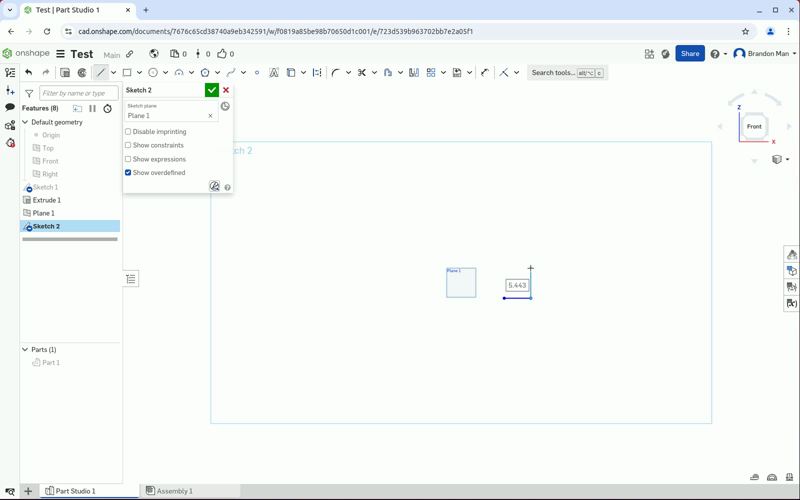
mouse_move(560, 267)
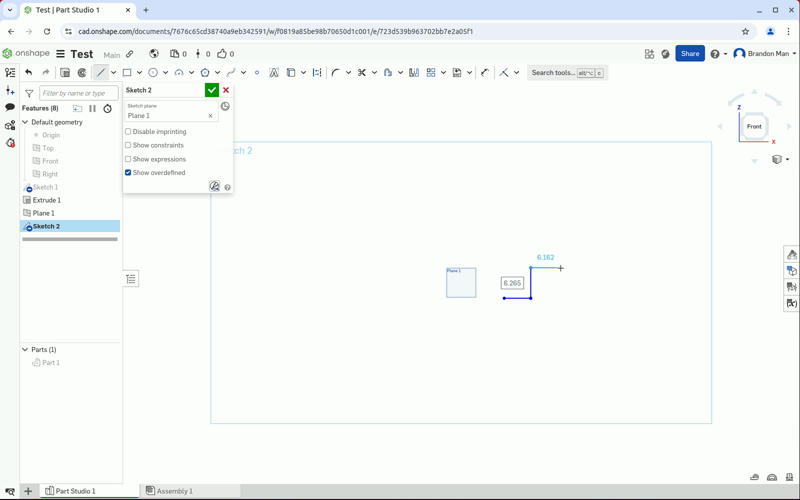
mouse_move(504, 267)
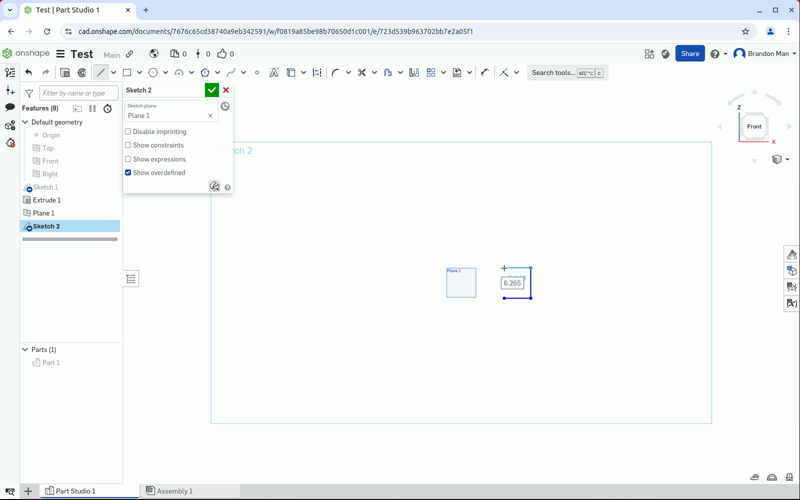
click(504, 267)
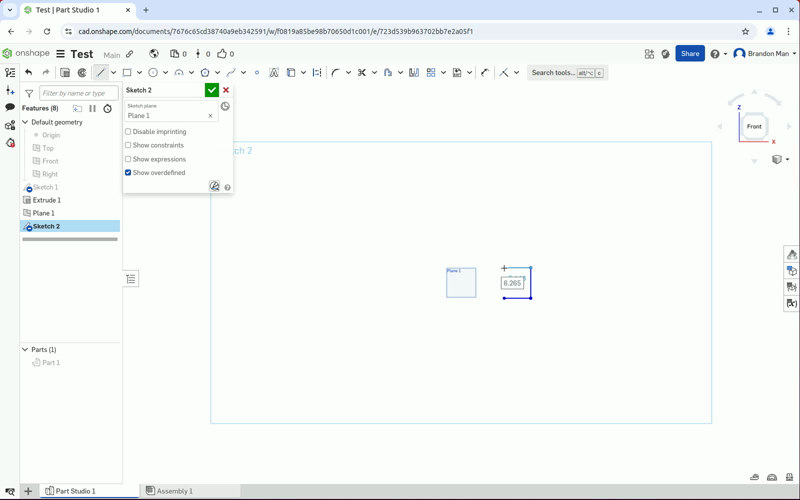
key_up(shift)
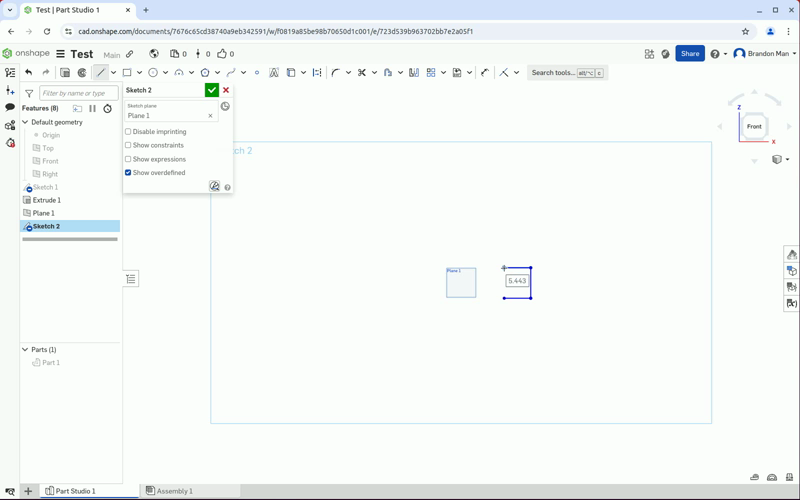
mouse_move(534, 267)
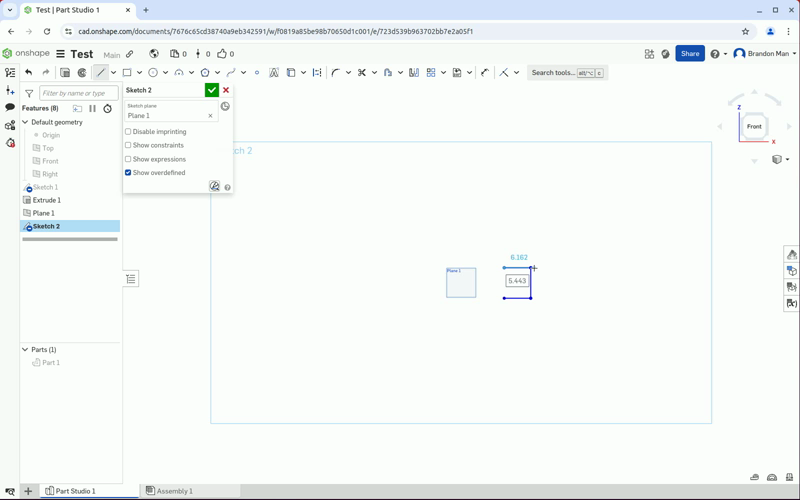
key_down(shift)
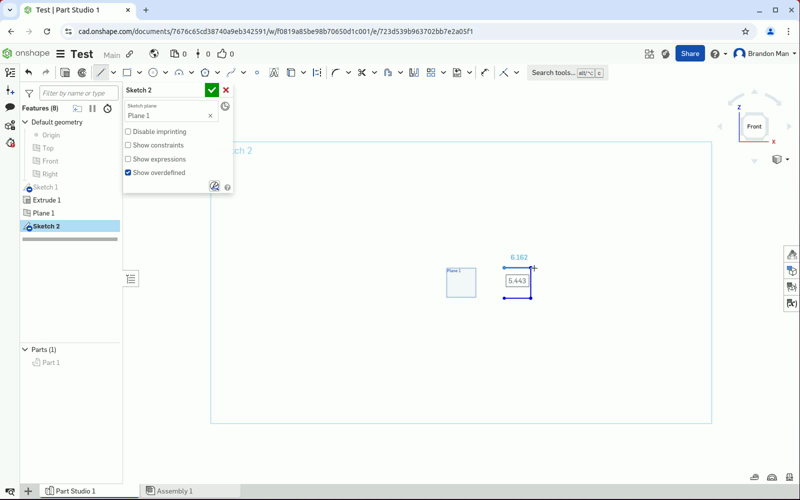
mouse_move(504, 298)
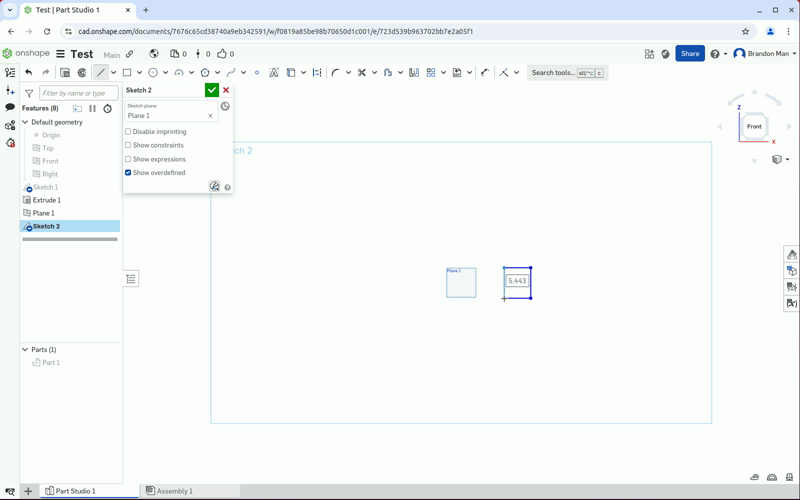
key_up(shift)
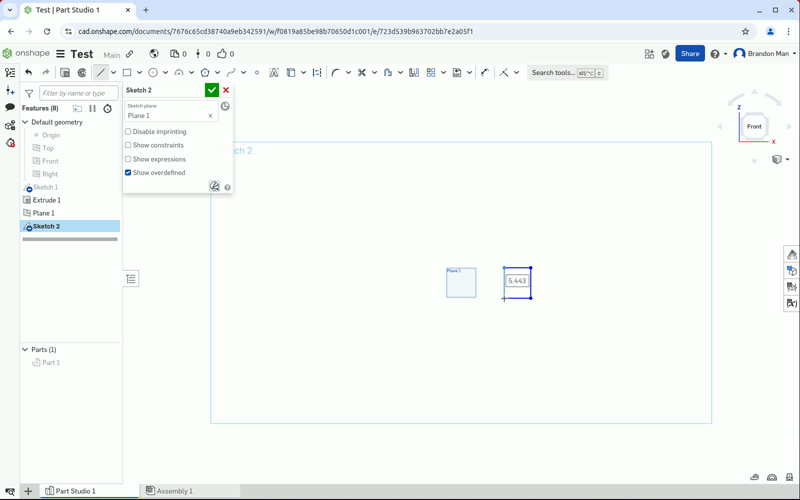
click(504, 298)
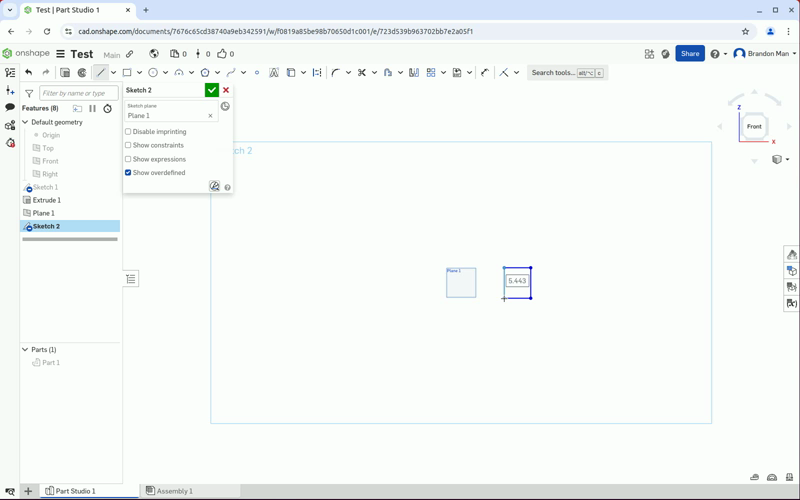
key(esc)
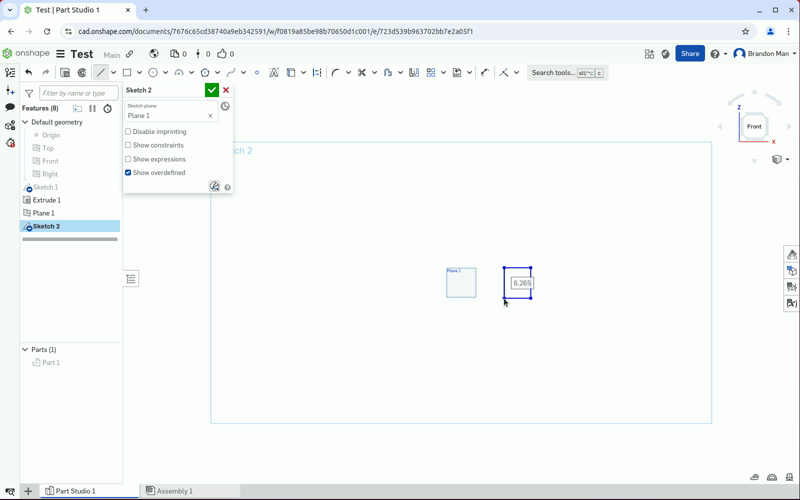
mouse_move(511, 286)
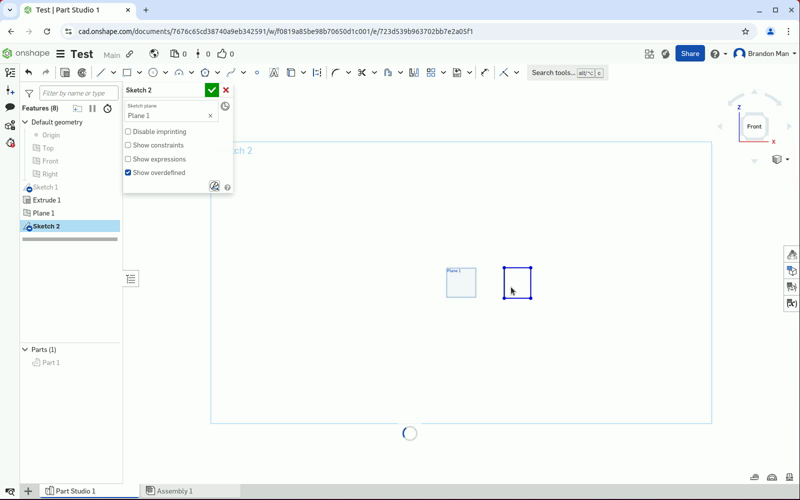
scroll(6)
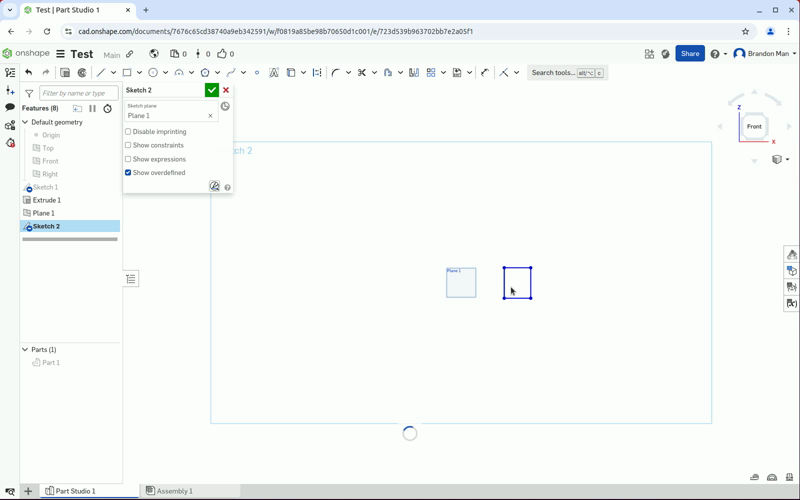
scroll(6)
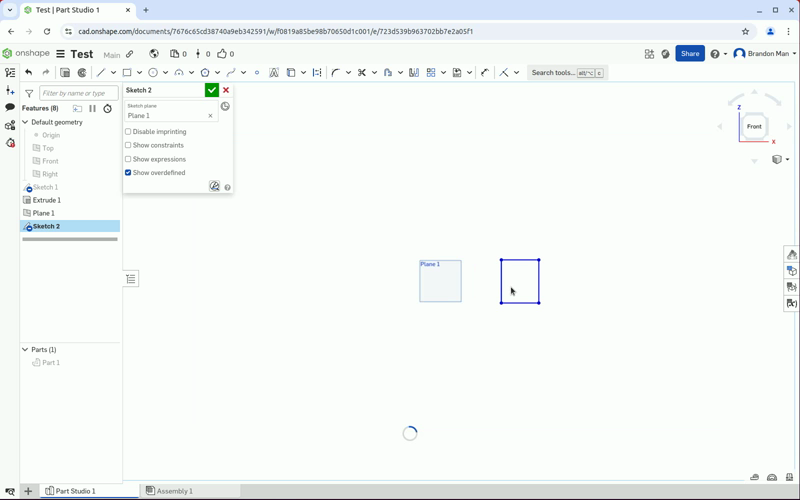
scroll(6)
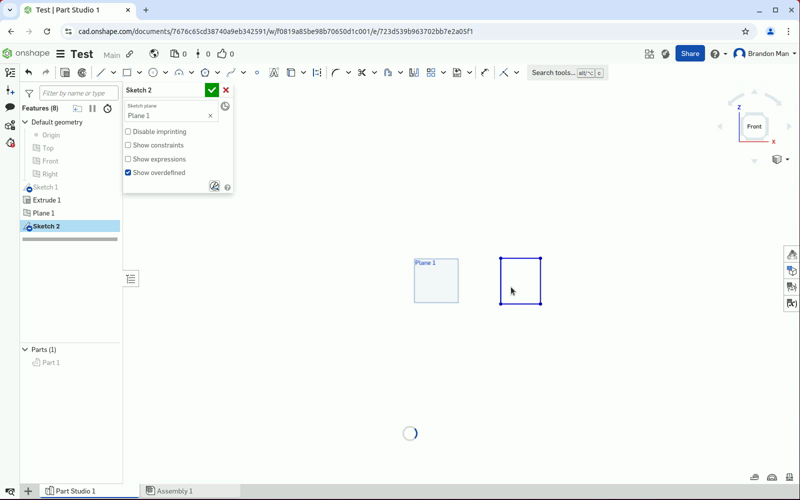
scroll(6)
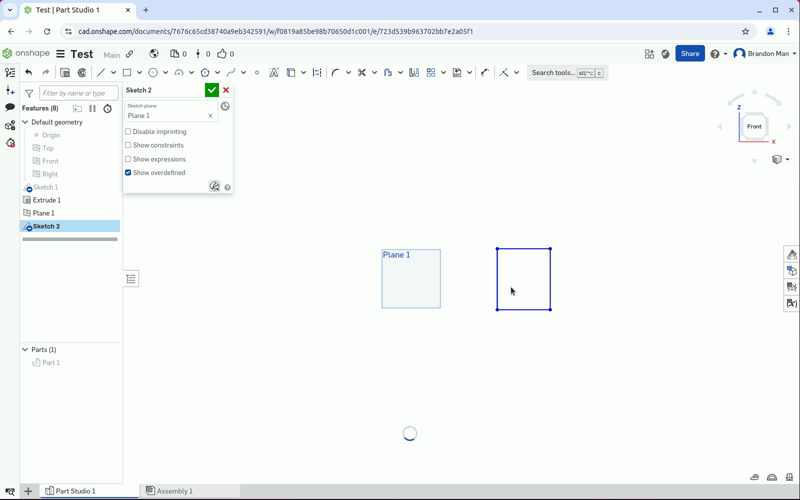
scroll(6)
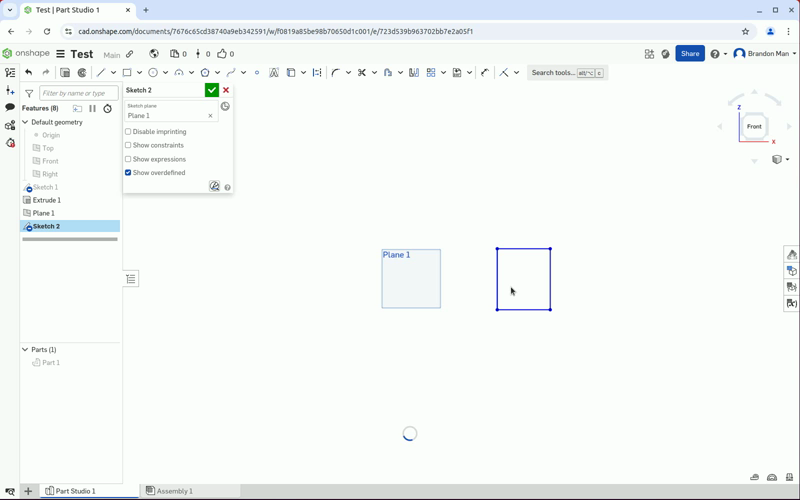
scroll(6)
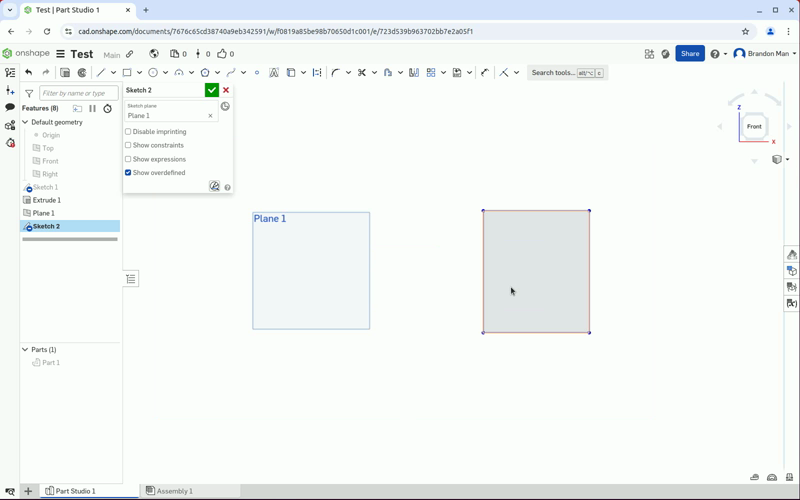
scroll(6)
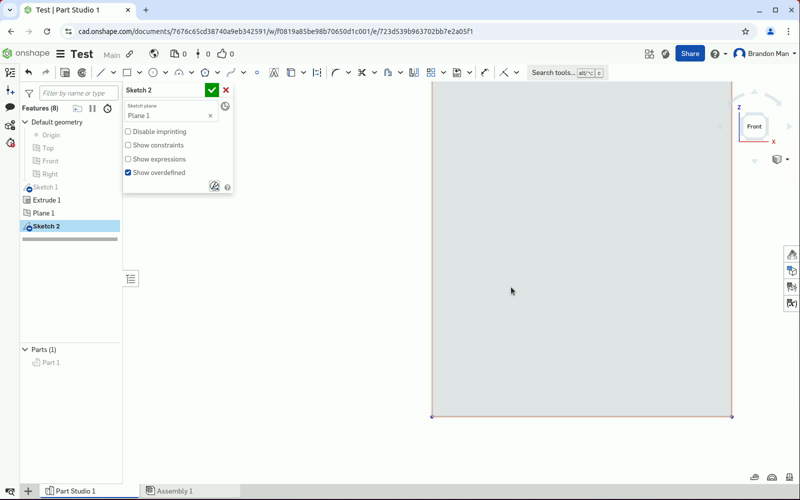
click(511, 286)
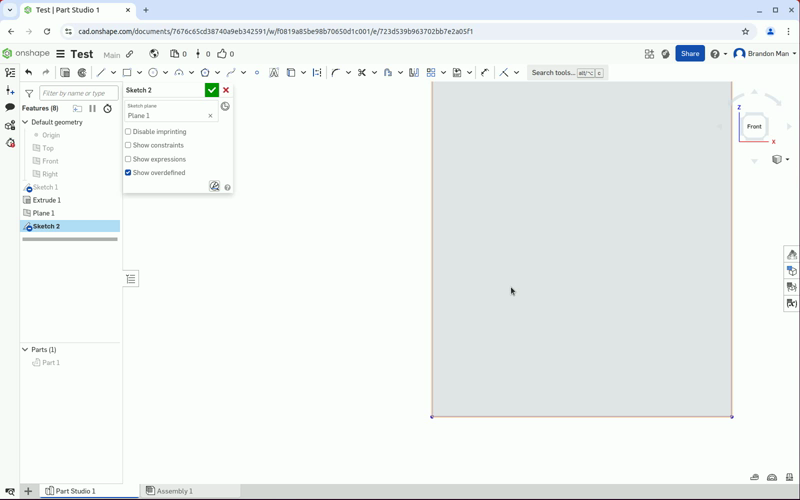
scroll(-6)
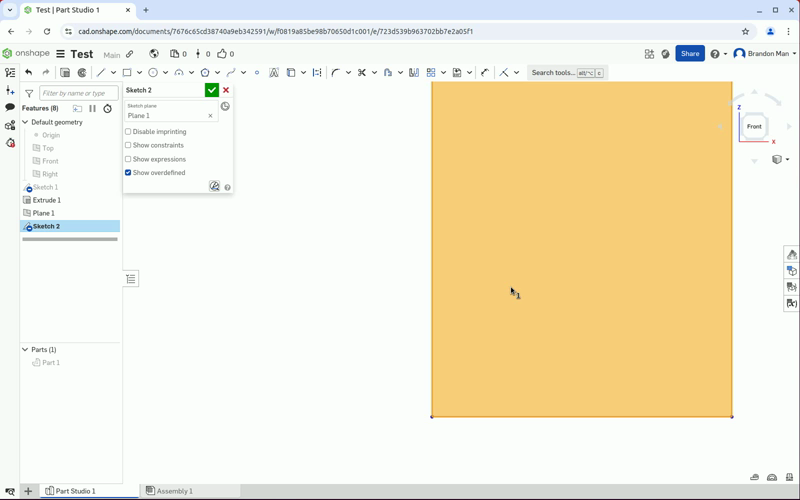
scroll(-6)
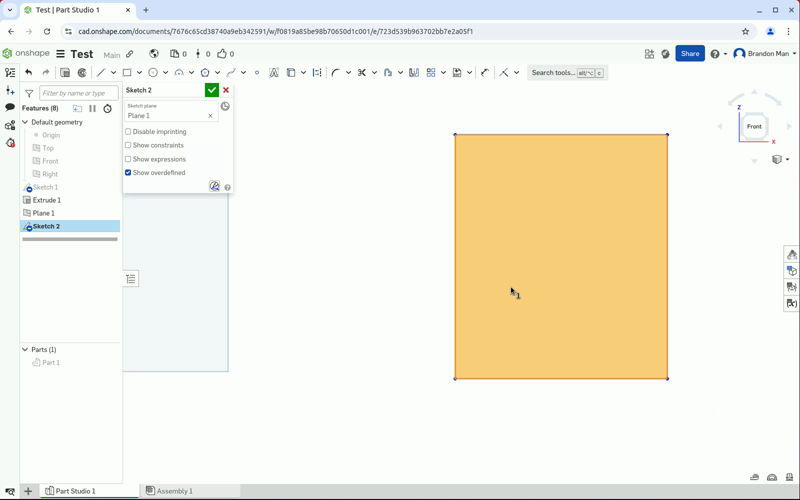
scroll(-6)
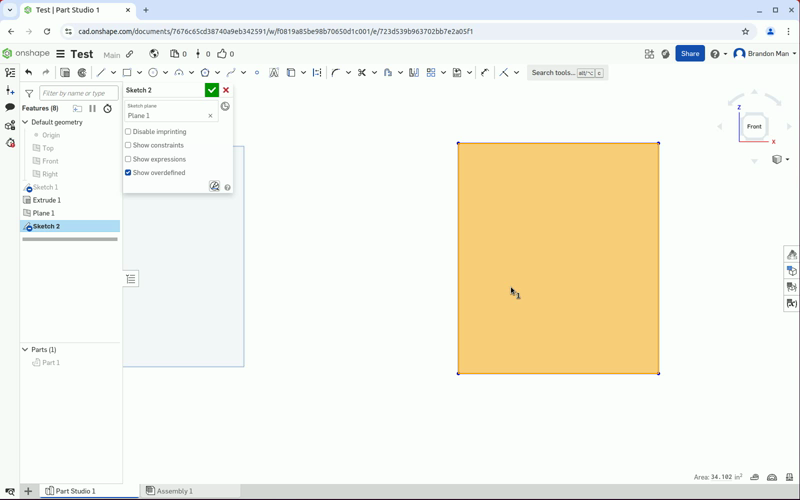
scroll(-6)
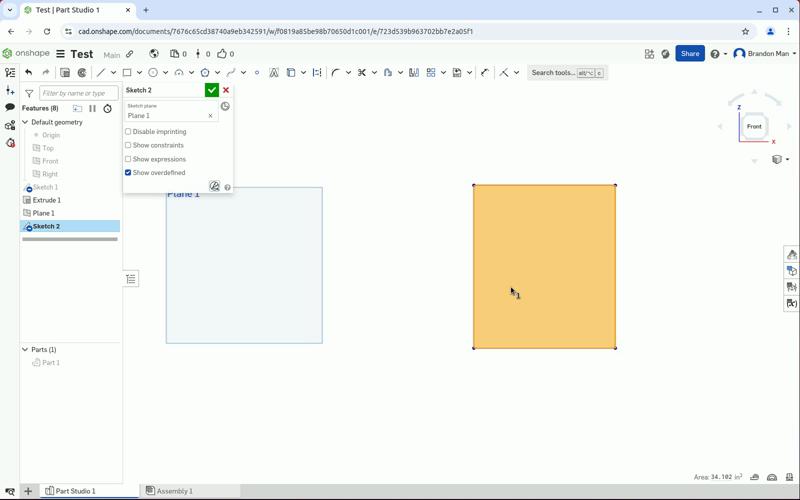
scroll(-6)
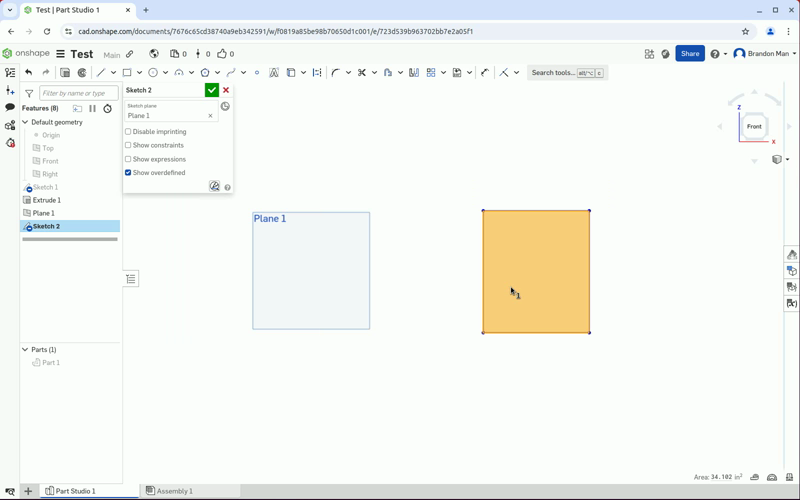
scroll(-6)
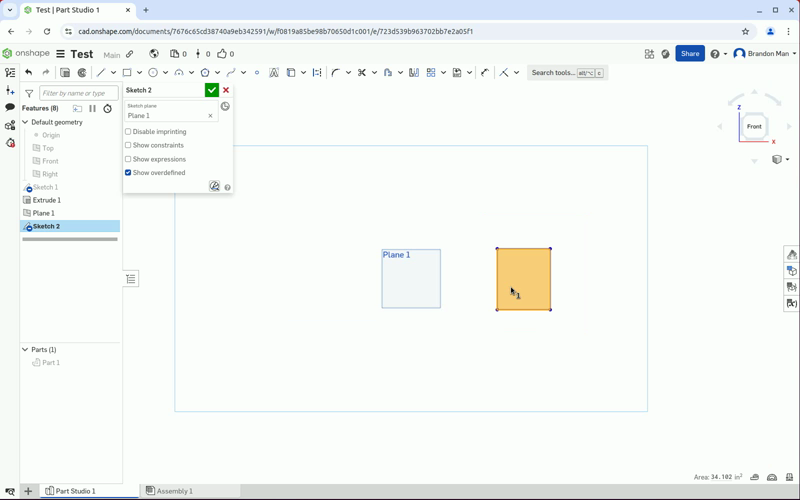
scroll(-6)
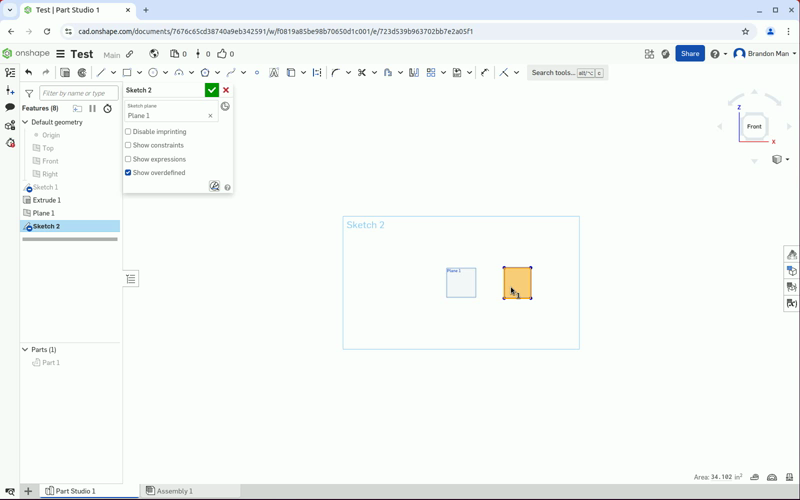
mouse_move(73, 352)
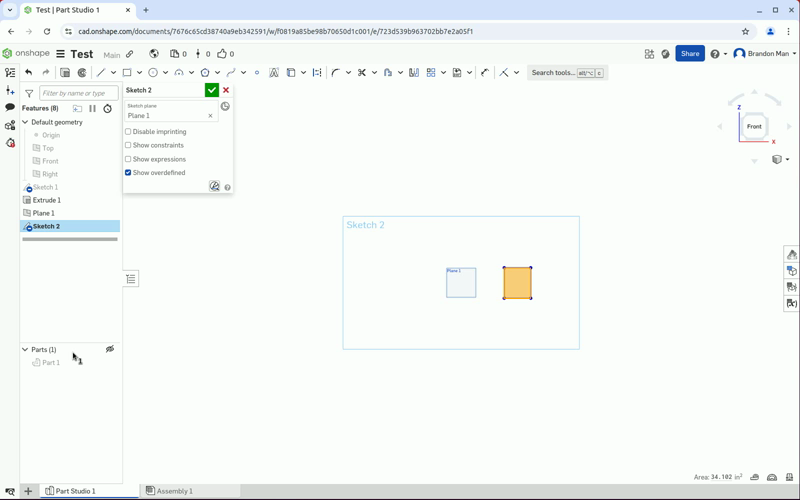
key(shift+y)
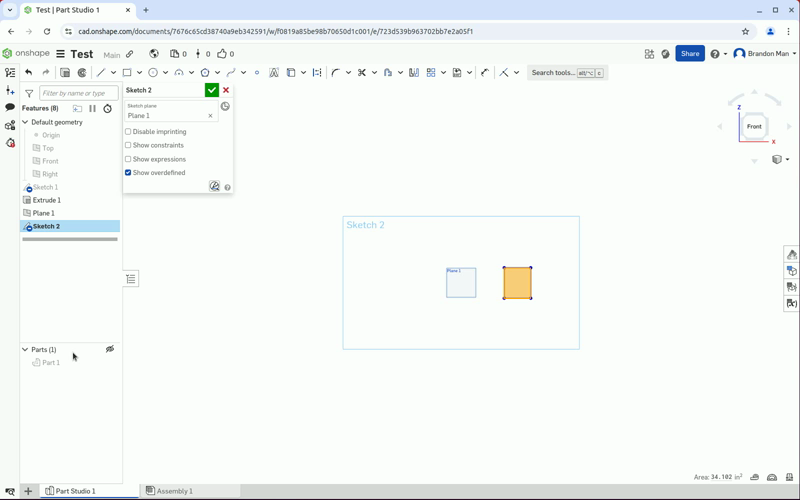
key(shift+e)
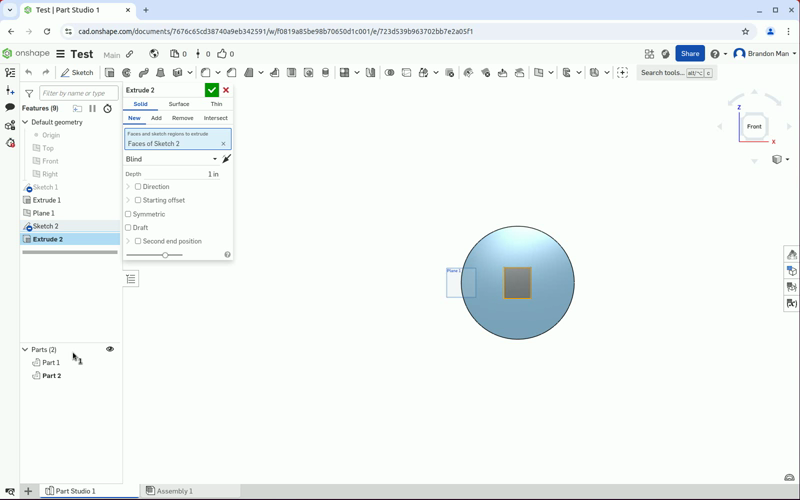
mouse_move(143, 106)
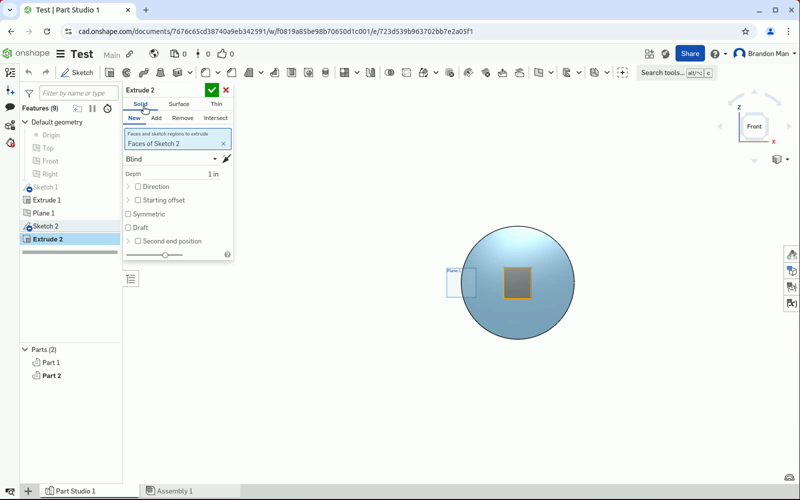
click(143, 106)
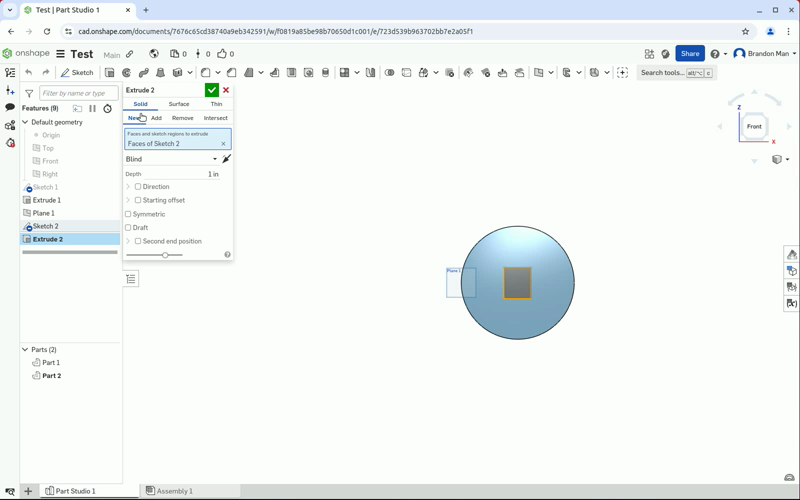
mouse_move(137, 120)
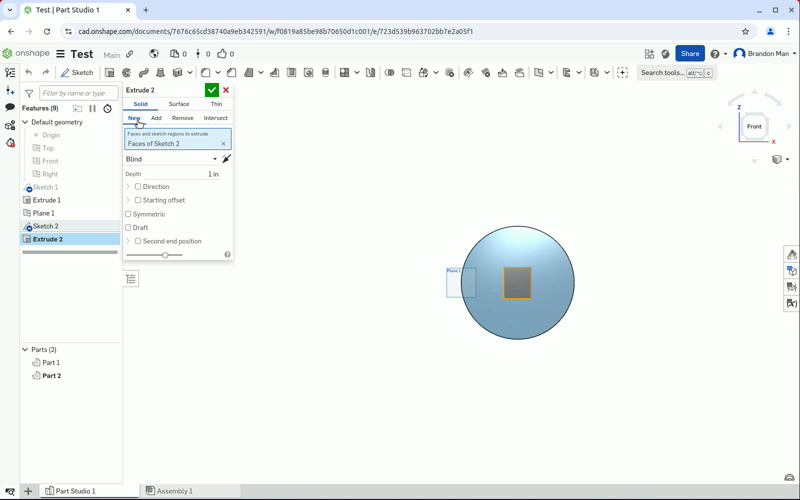
click(137, 120)
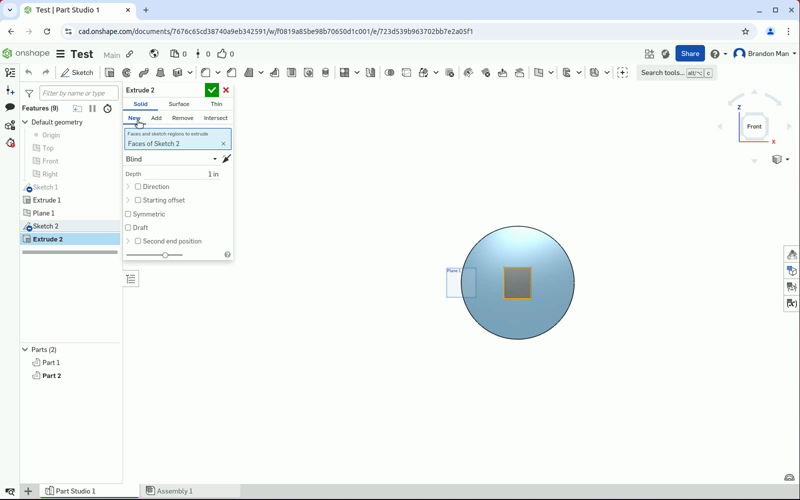
key(tab, 4)
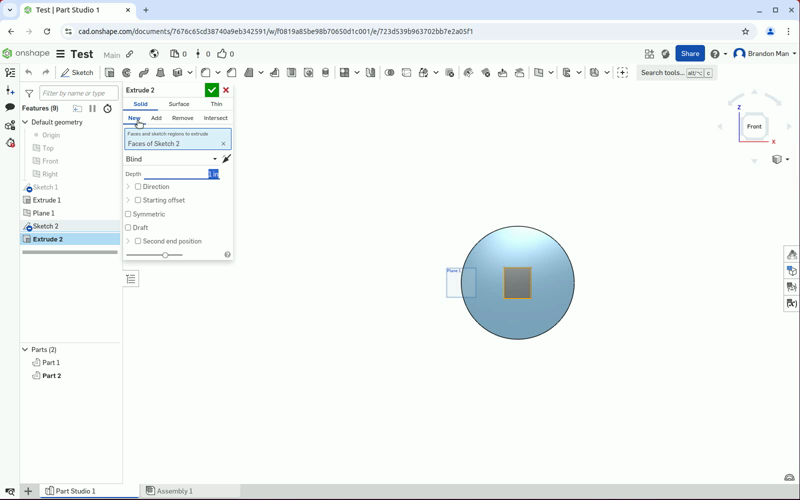
text(4.333)
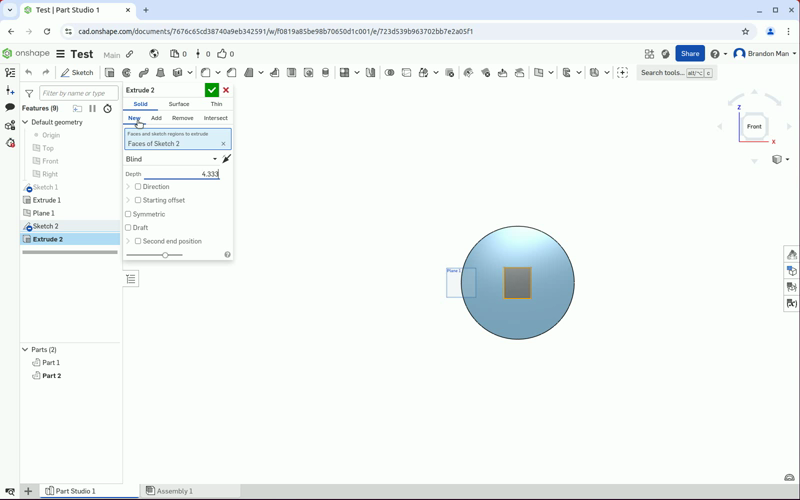
key(enter)
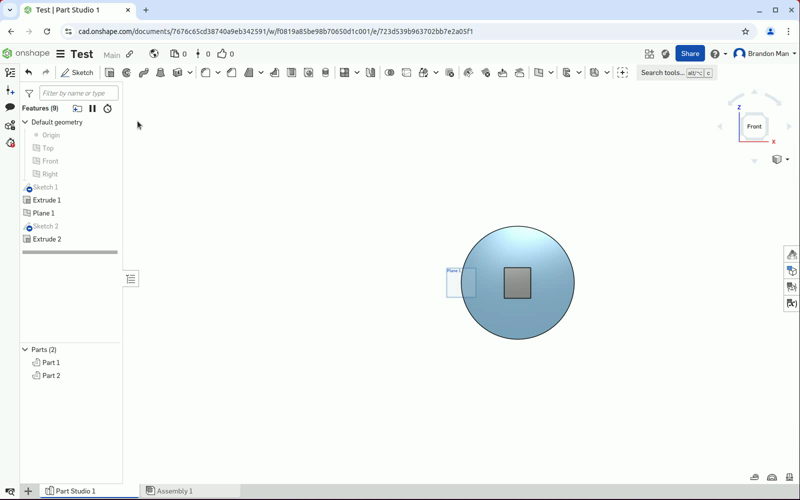
key(shift+h)
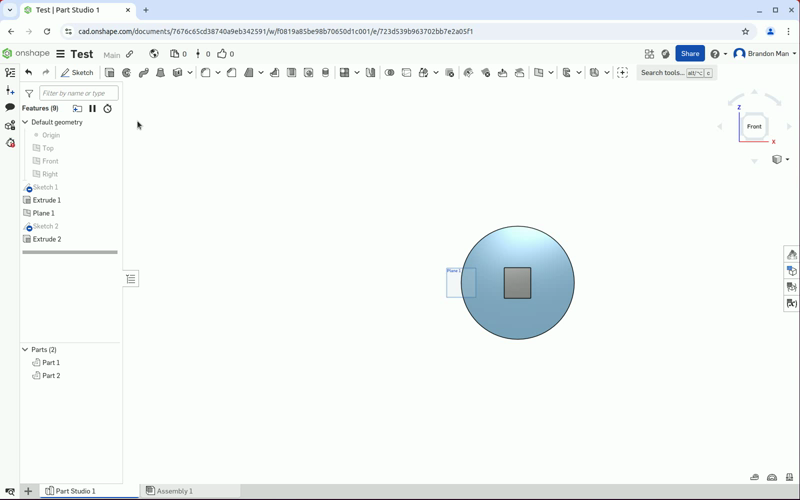
key(shift+h)
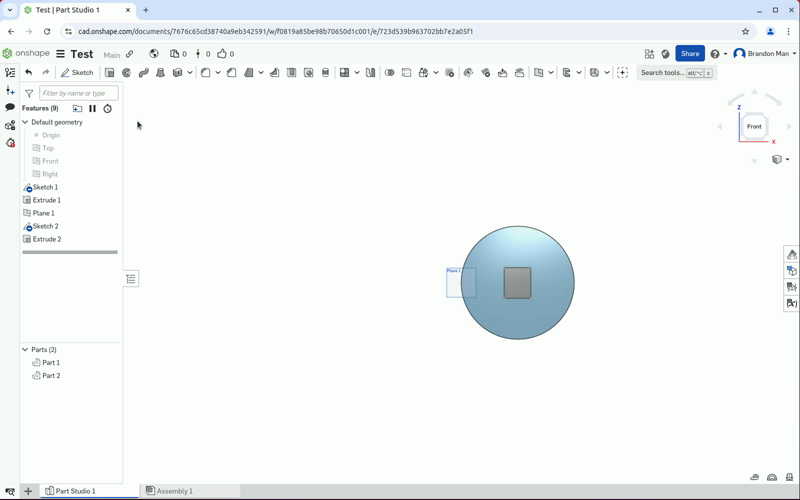
key(shift+7)
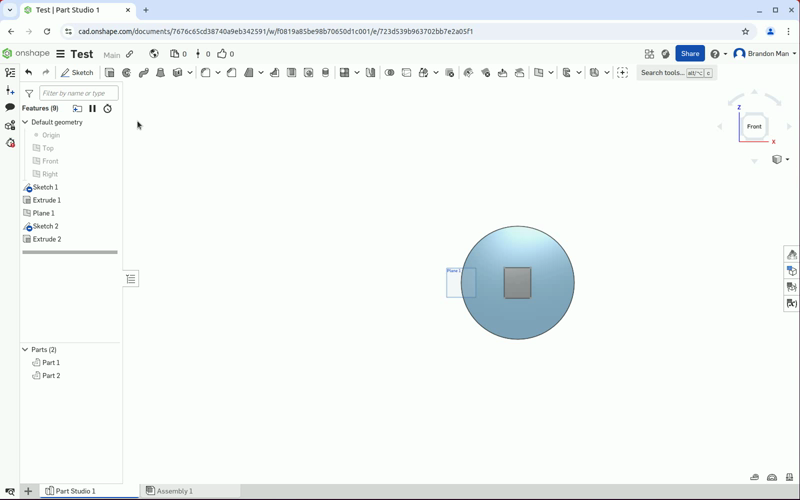
key(left, 2)
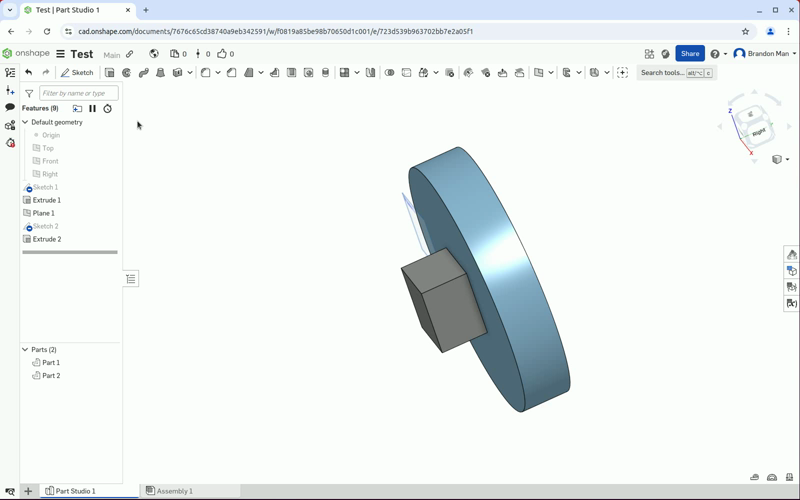
key(down, 2)
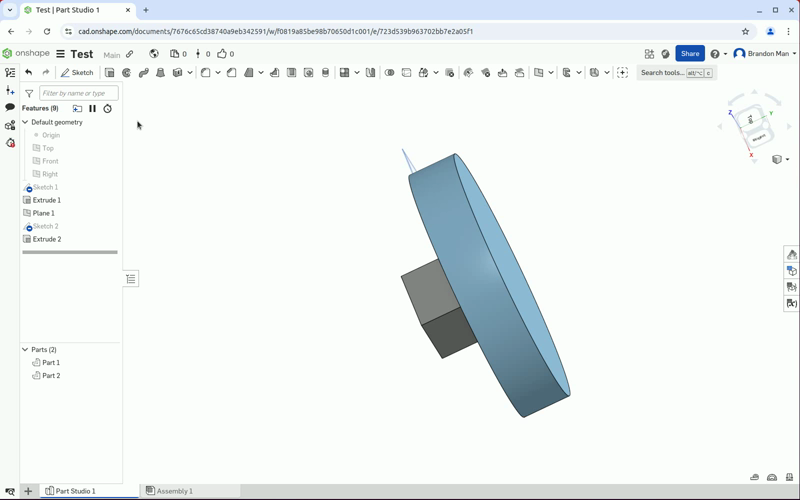
key(up, 2)
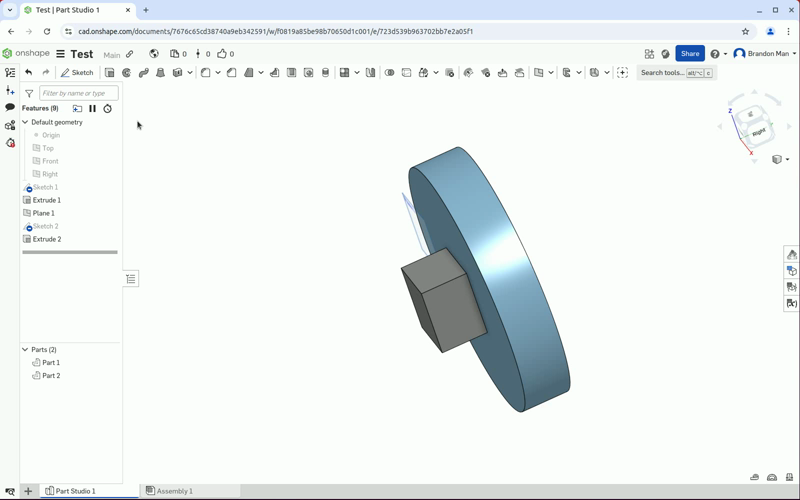
key(right, 2)
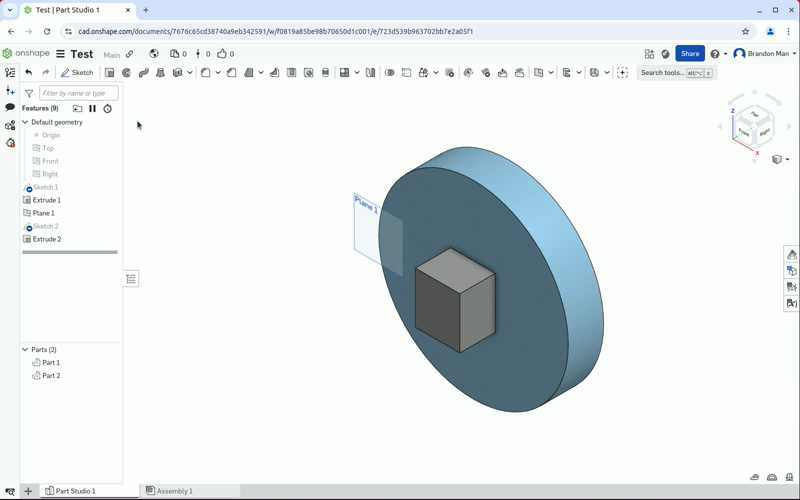
mouse_move(73, 189)
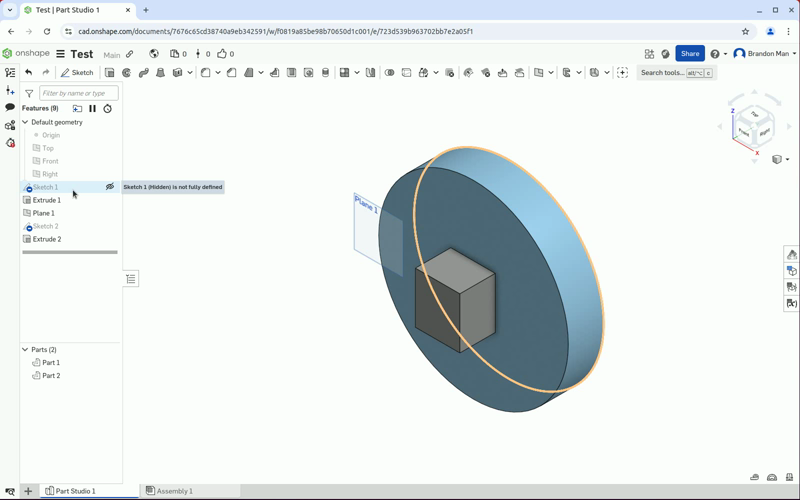
click(73, 189)